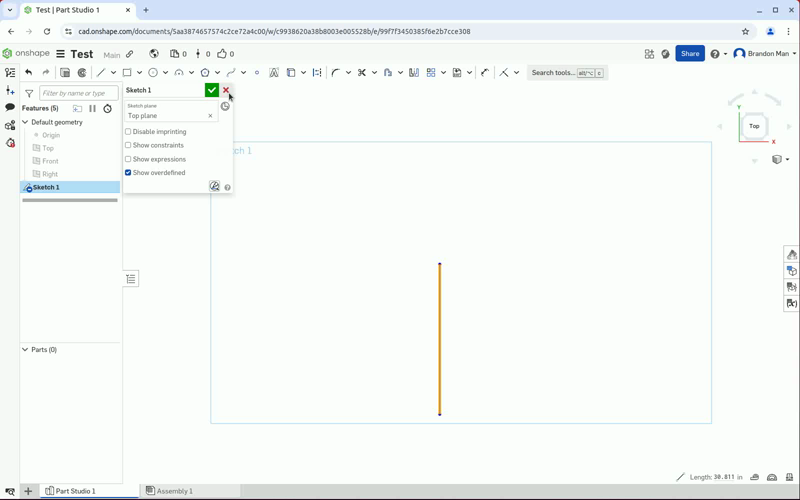
key(shift+h)
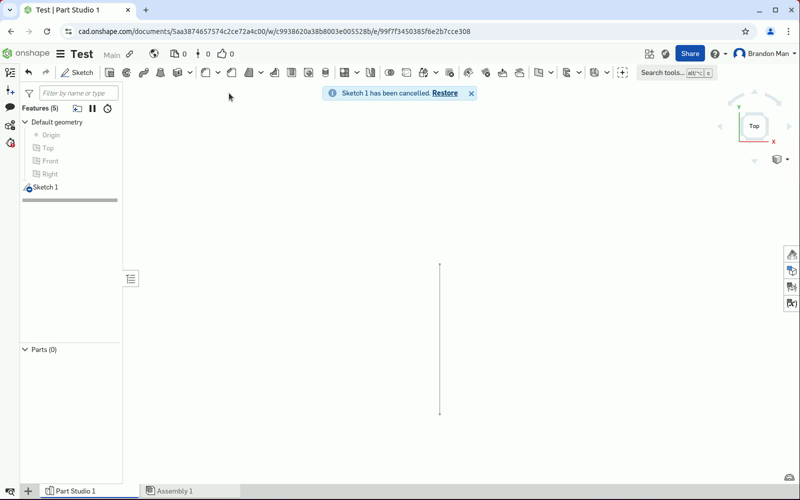
mouse_move(73, 352)
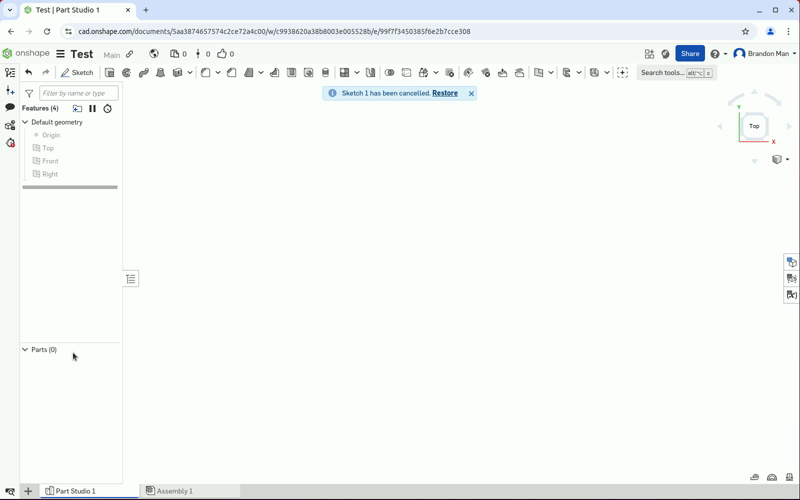
key(y)
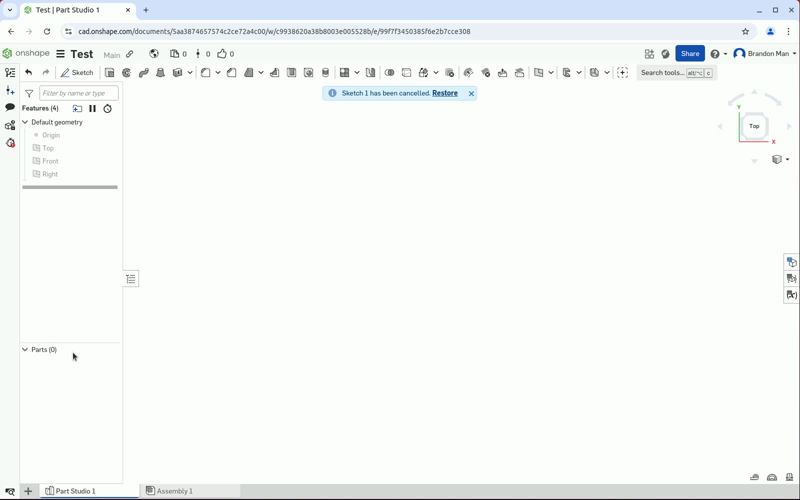
key(shift+p)
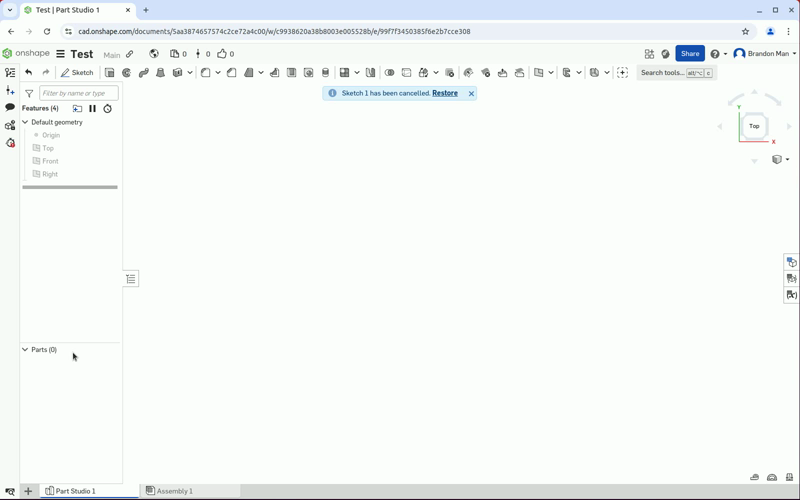
key(space)
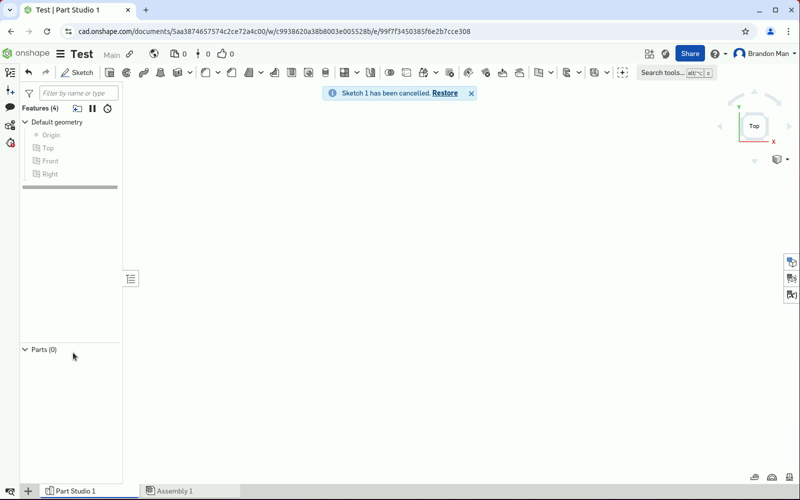
key_down(shift)
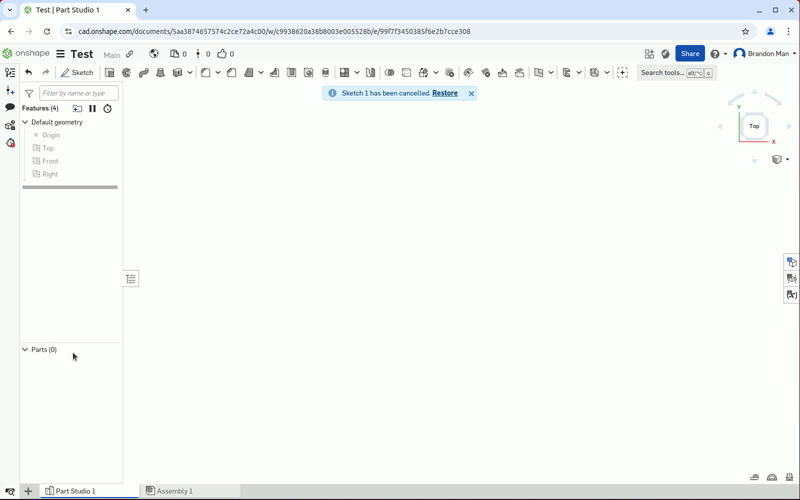
key(up)
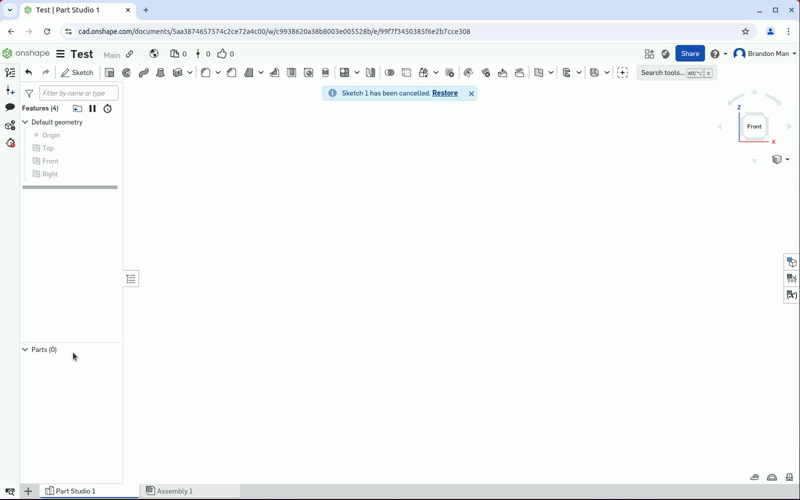
key_up(shift)
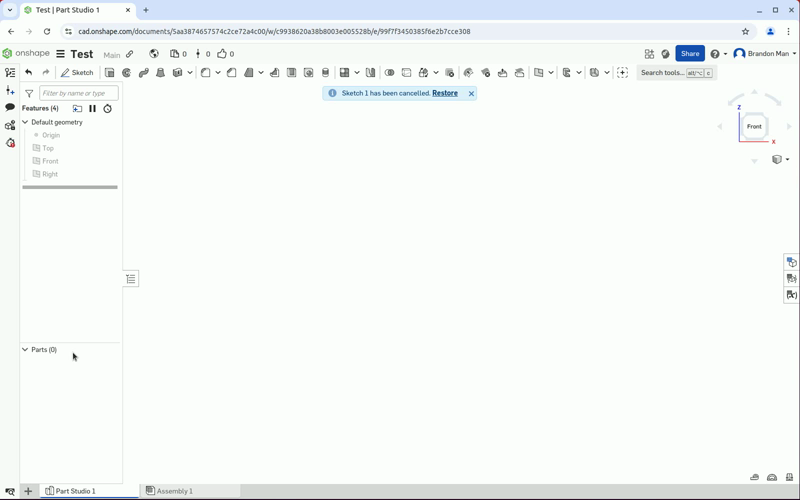
mouse_move(73, 352)
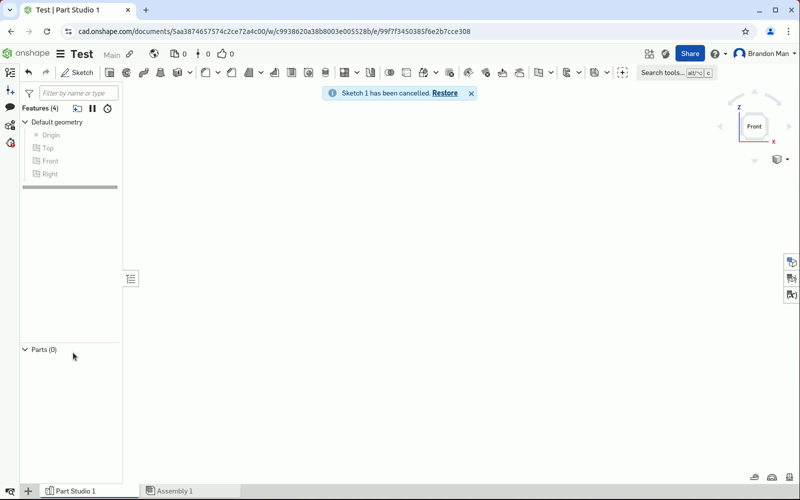
key(shift+y)
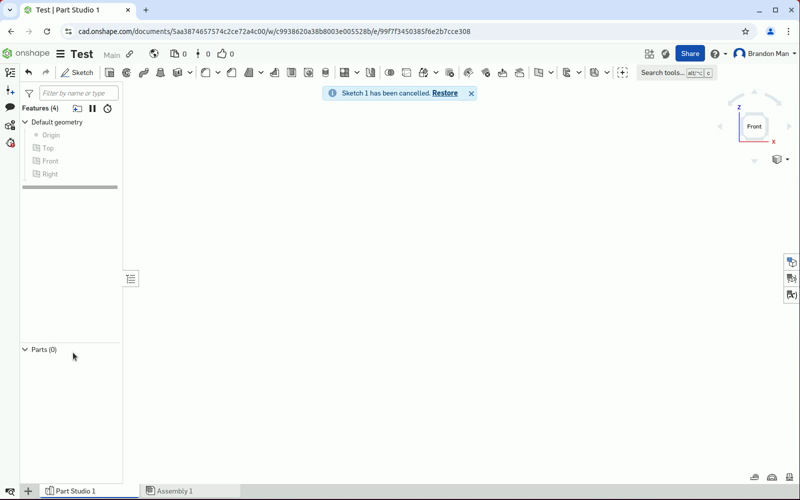
key(shift+s)
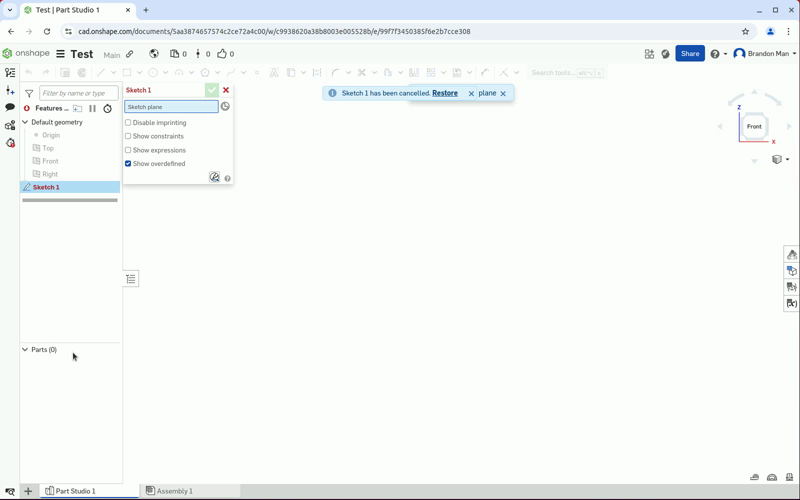
mouse_move(73, 163)
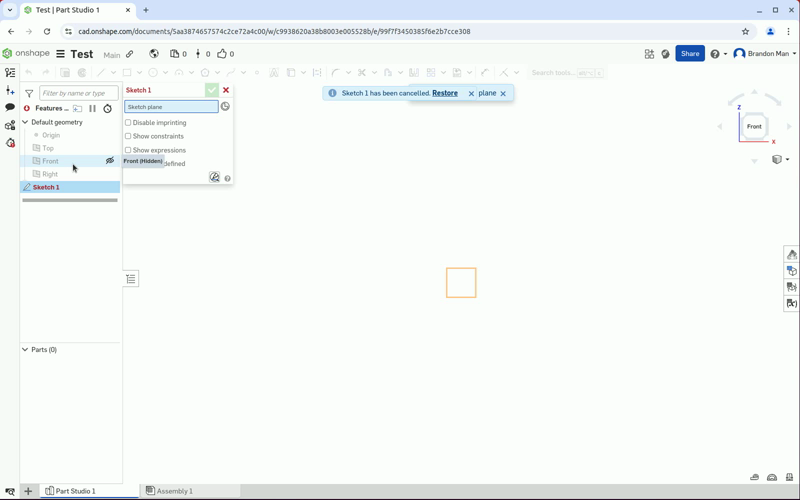
click(73, 163)
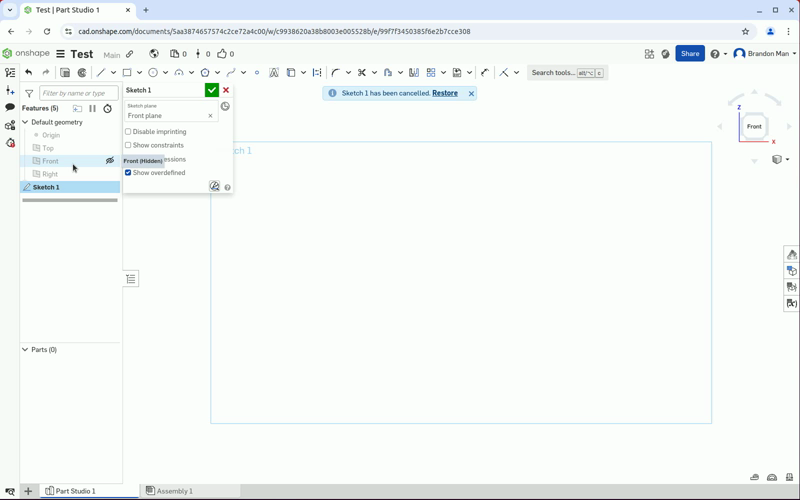
mouse_move(73, 352)
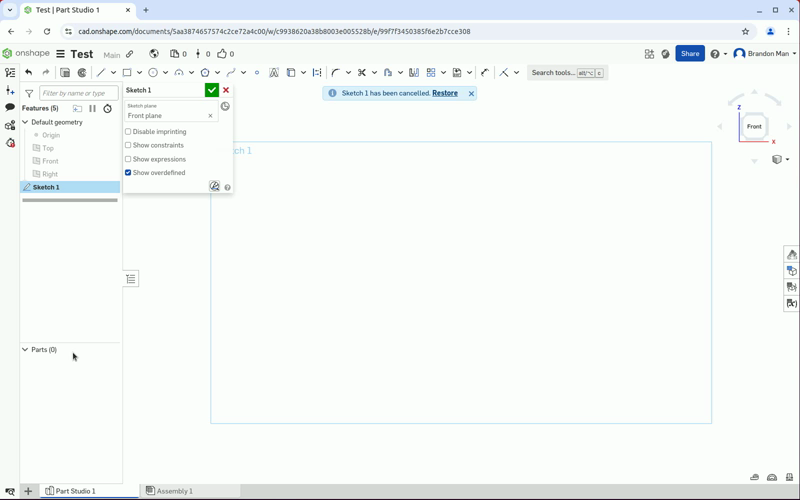
key(y)
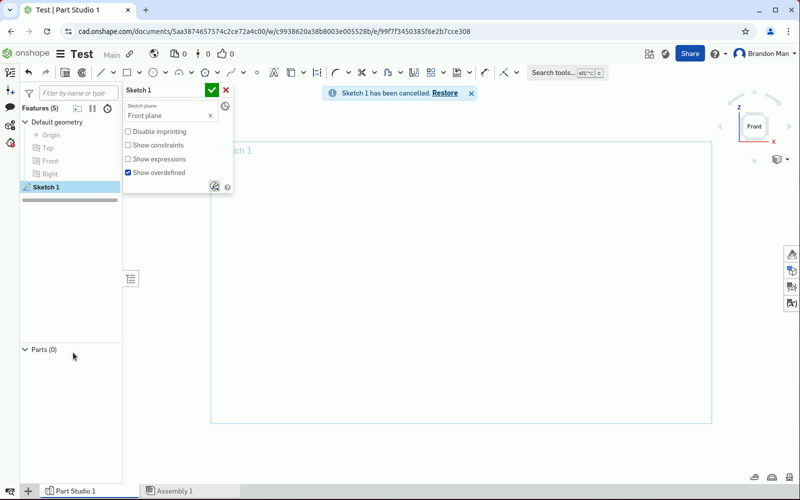
key(c)
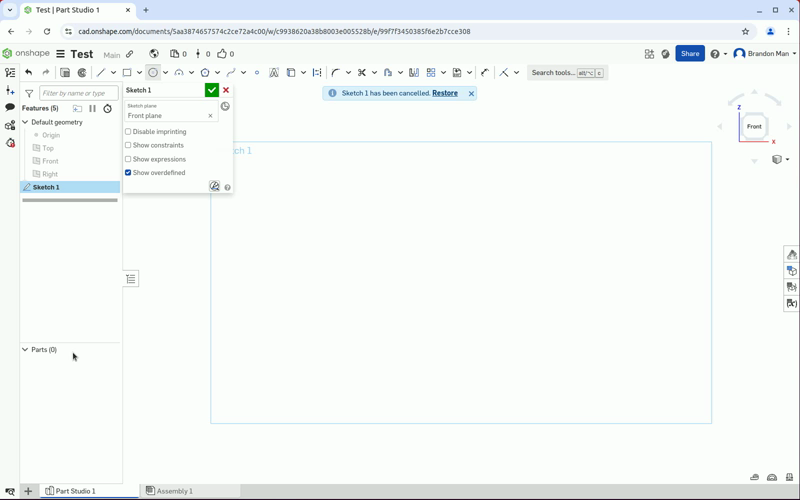
key_down(shift)
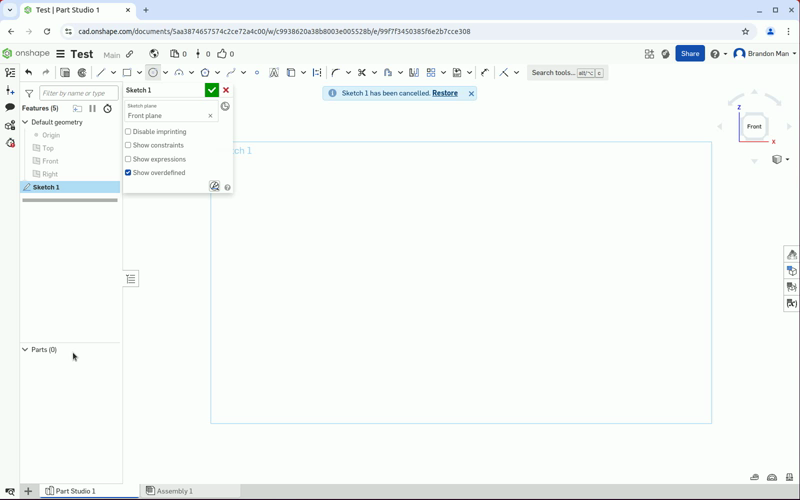
mouse_move(461, 282)
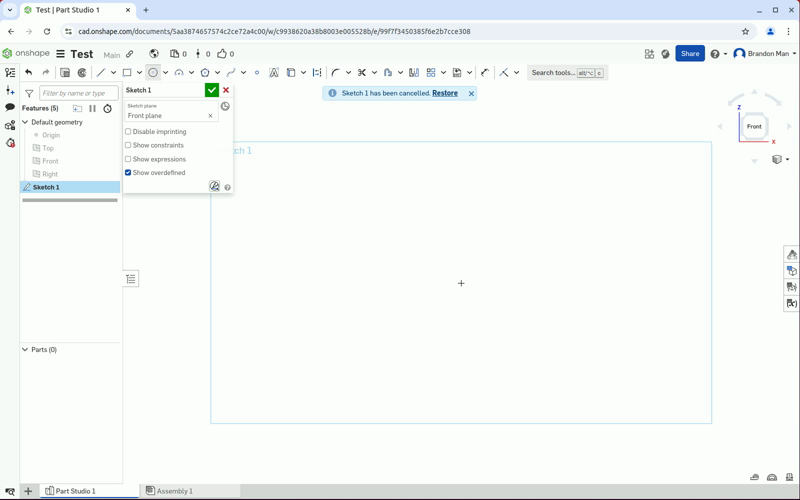
click(461, 282)
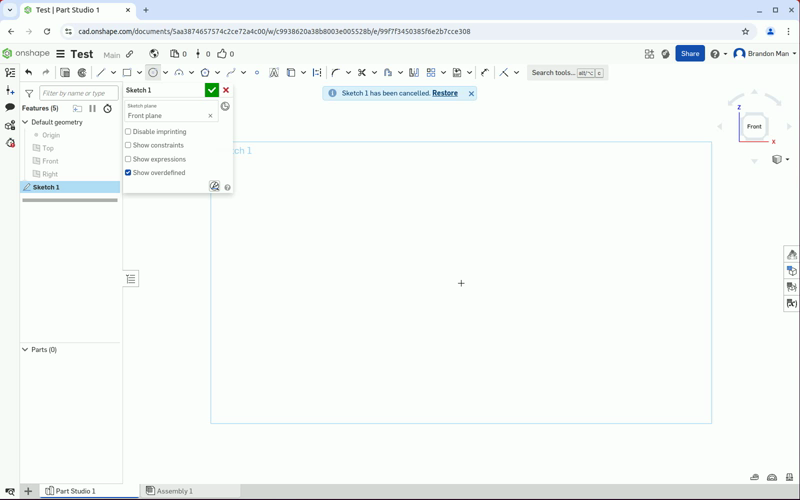
key_up(shift)
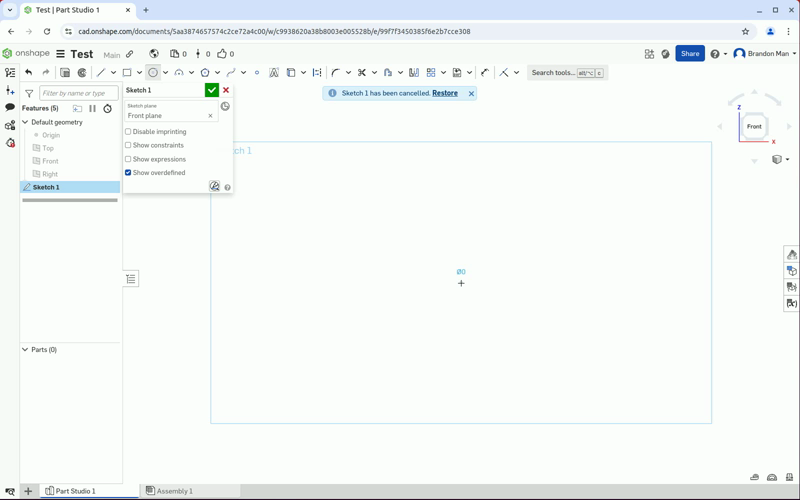
mouse_move(499, 282)
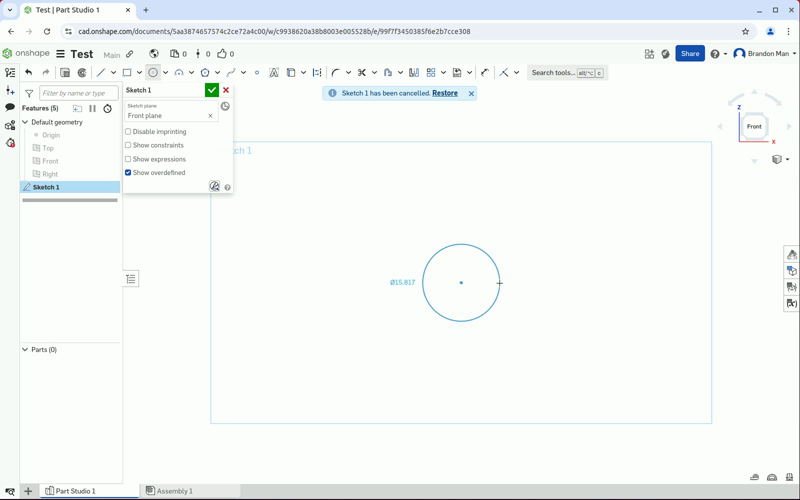
click(499, 282)
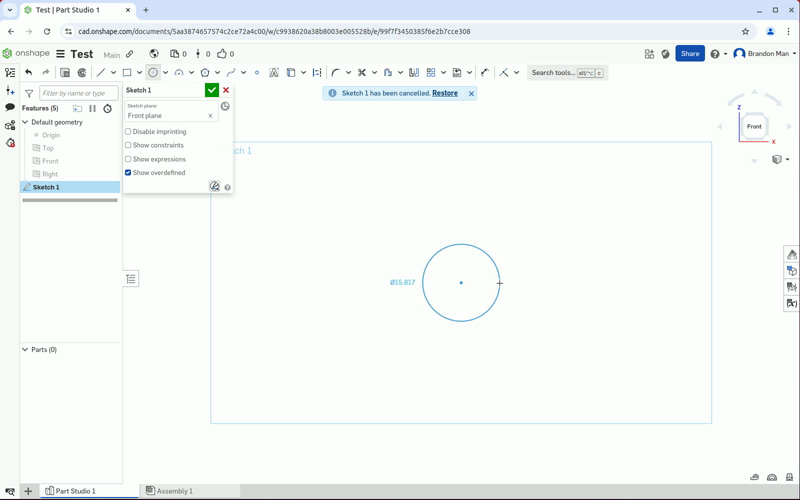
key(esc)
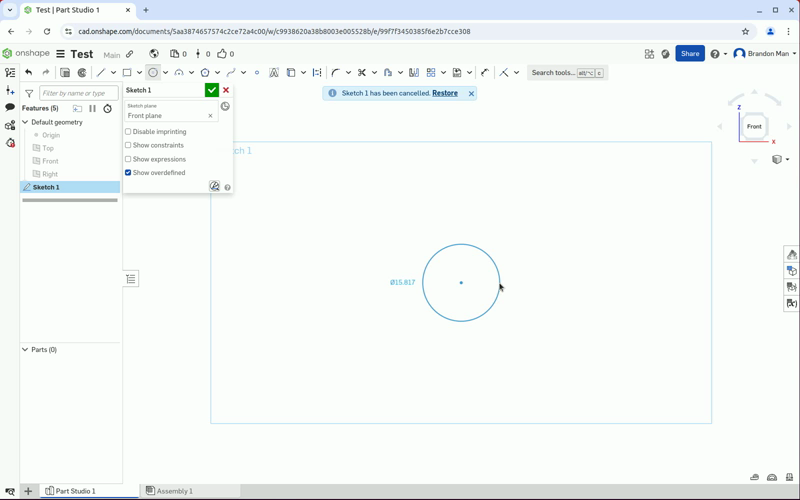
mouse_move(455, 254)
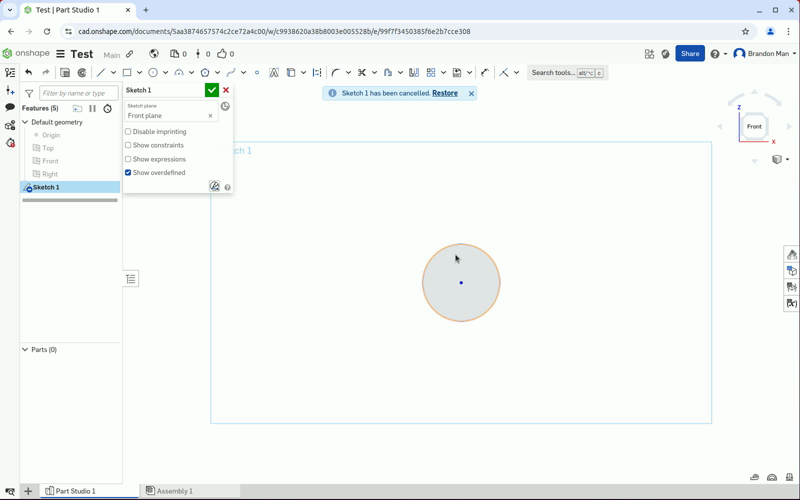
click(455, 254)
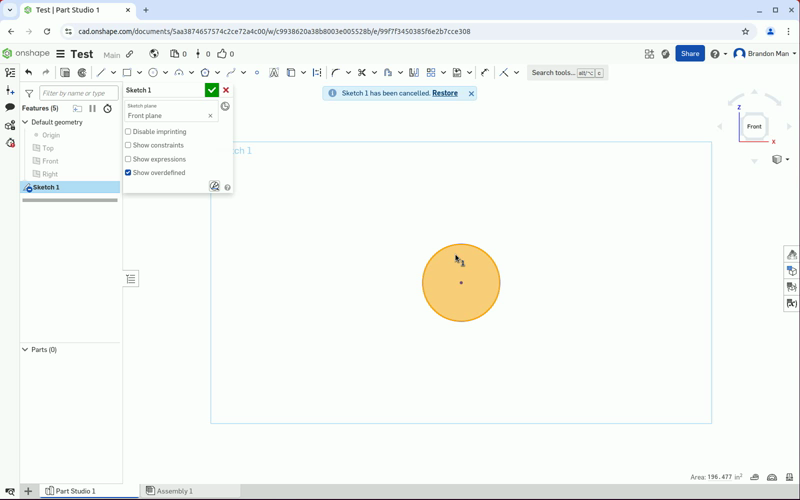
mouse_move(73, 352)
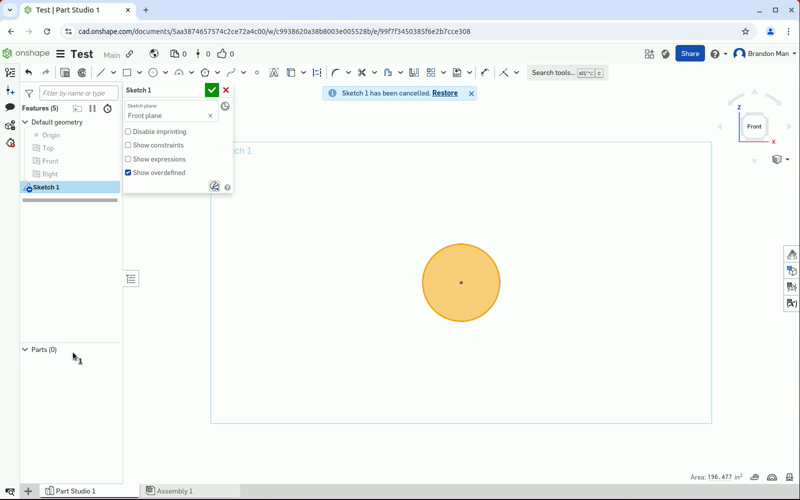
key(shift+y)
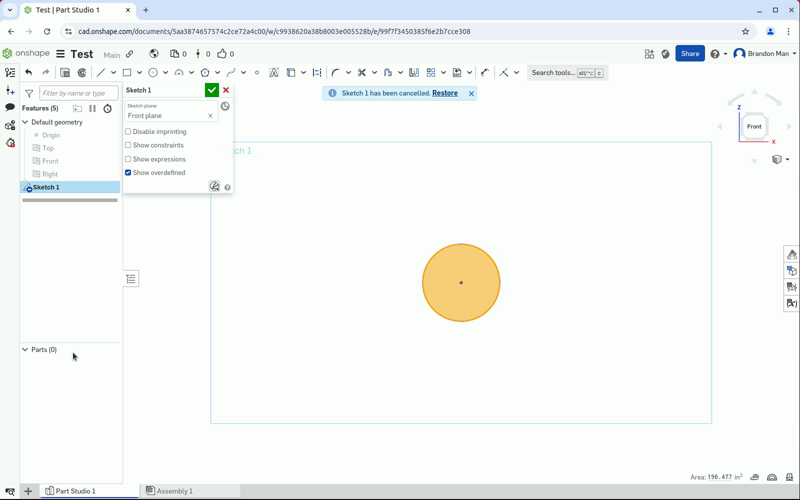
key(shift+e)
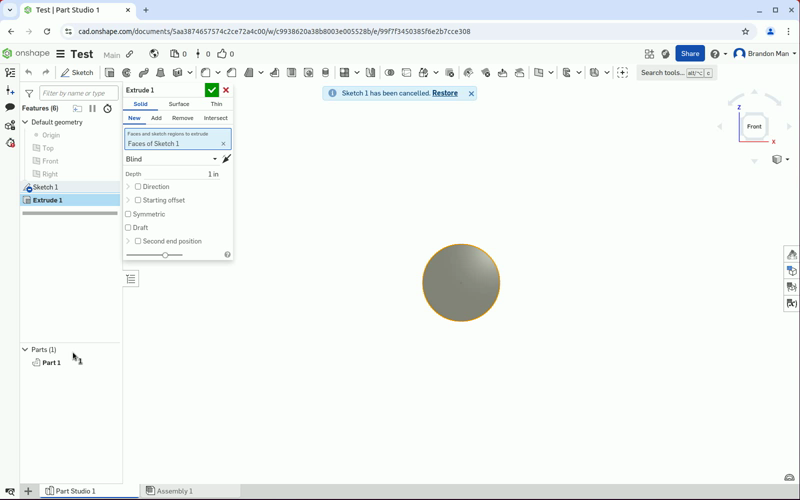
mouse_move(143, 106)
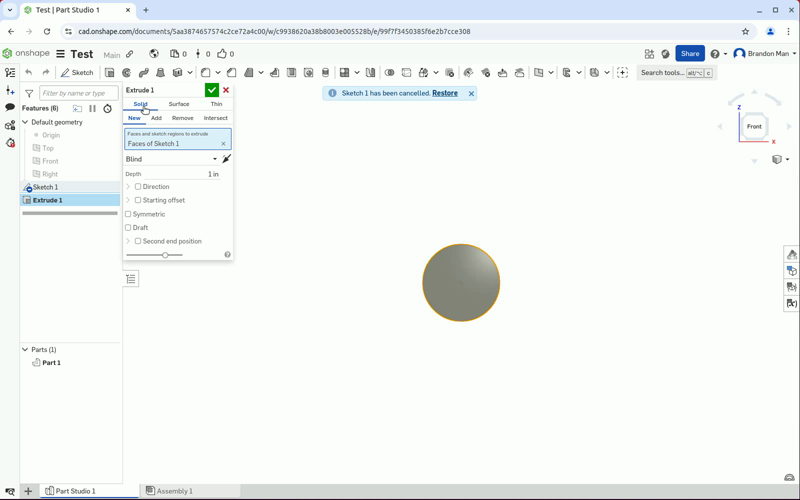
click(143, 106)
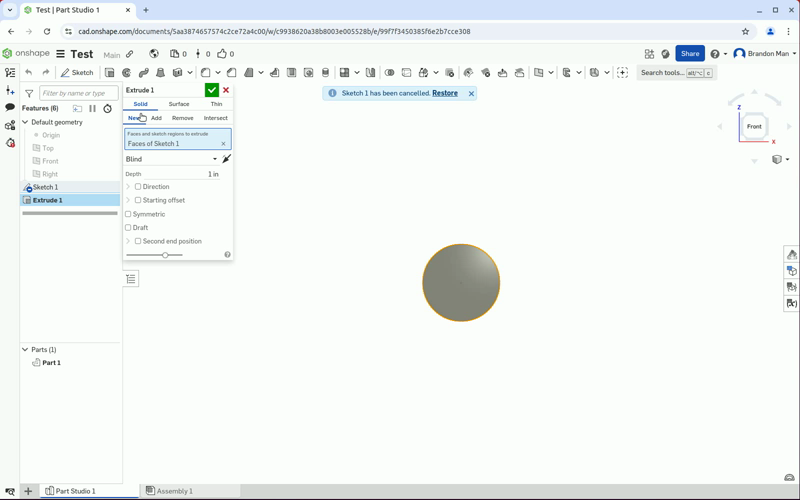
mouse_move(137, 120)
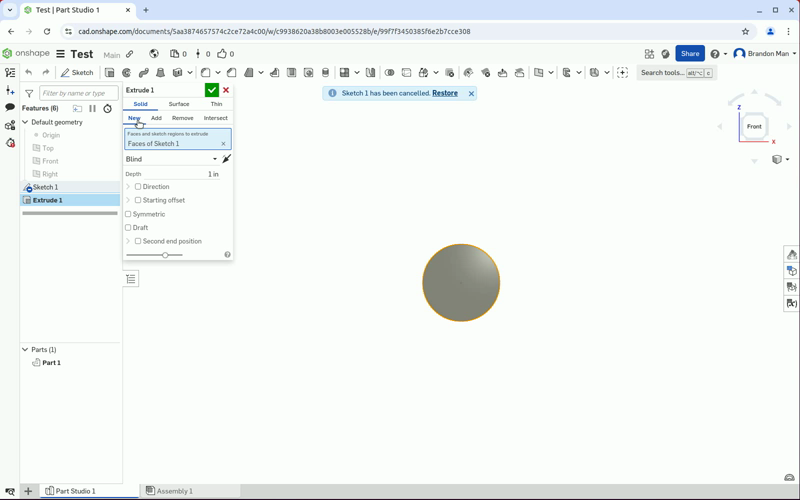
click(137, 120)
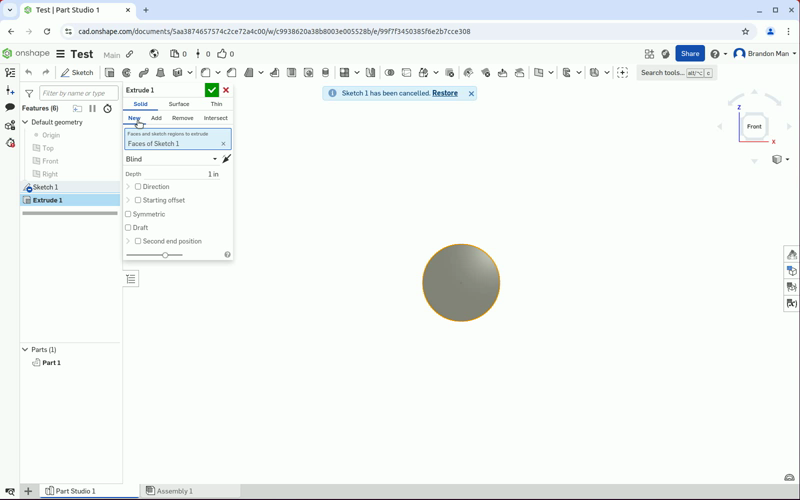
key(tab, 4)
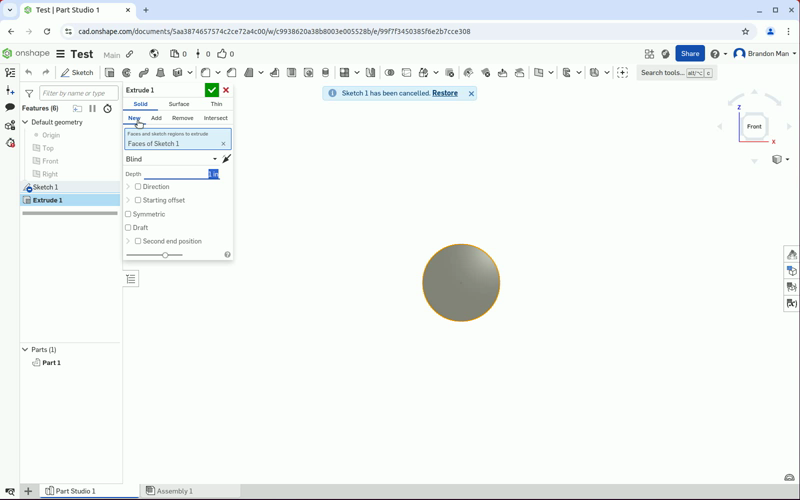
text(23.108)
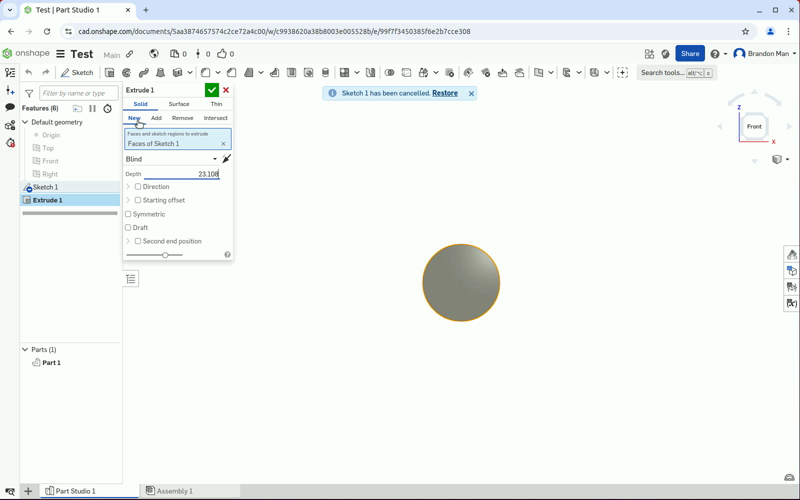
key(enter)
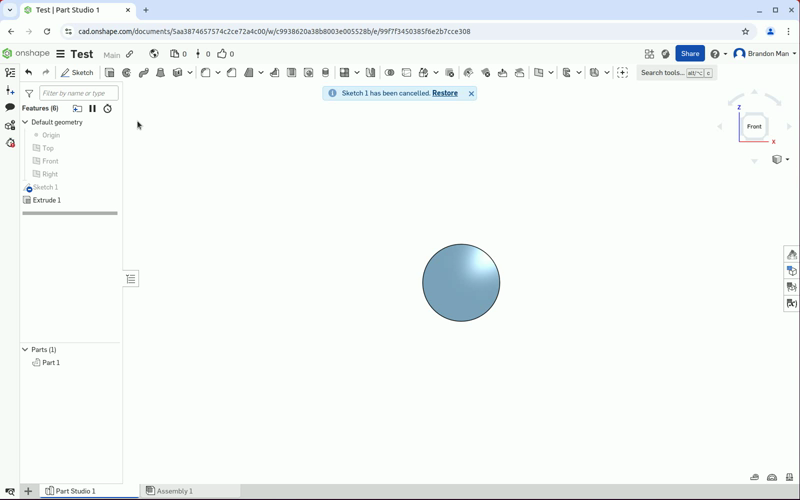
key(shift+h)
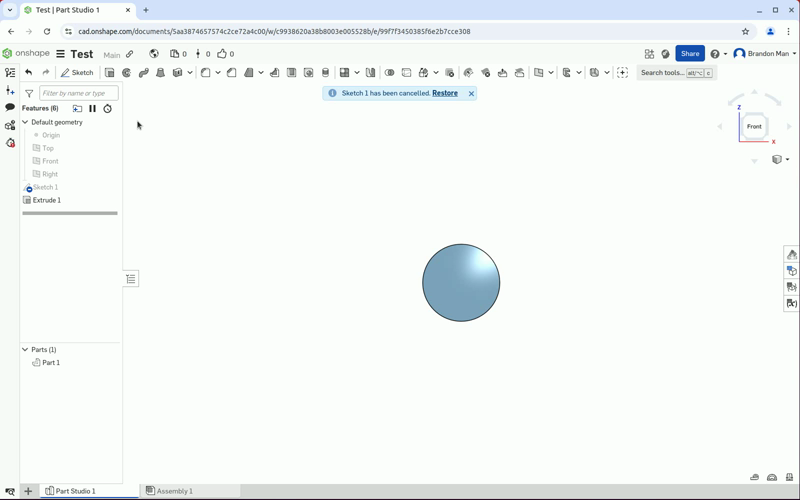
key(shift+h)
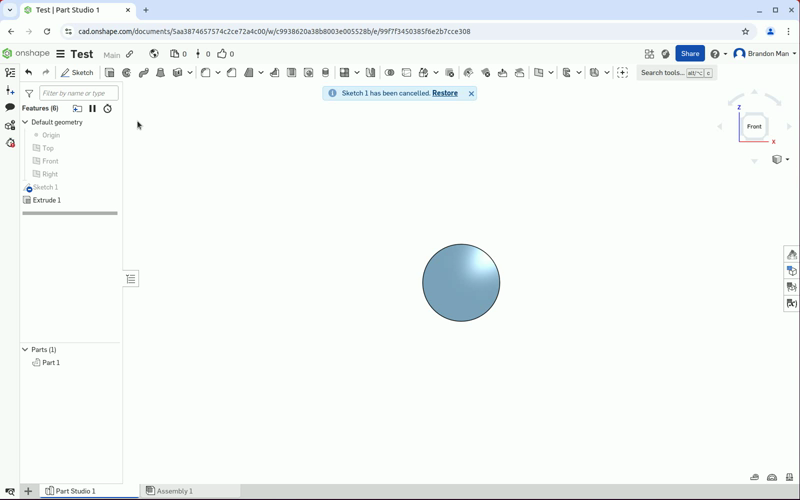
mouse_move(73, 189)
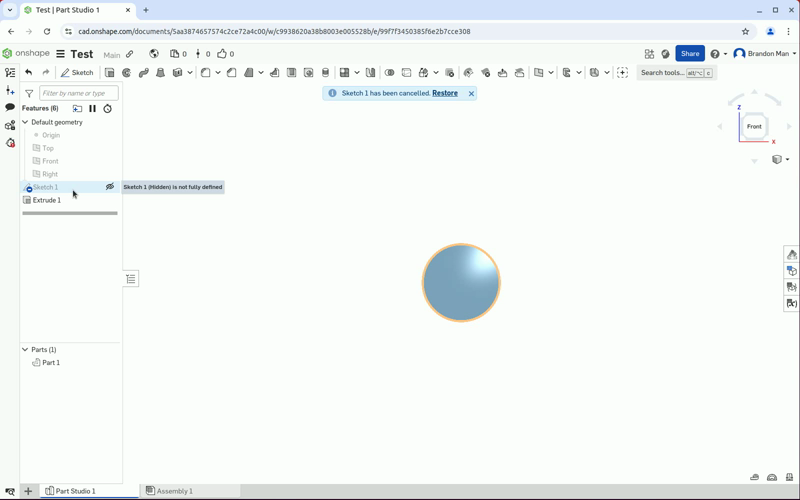
click(73, 189)
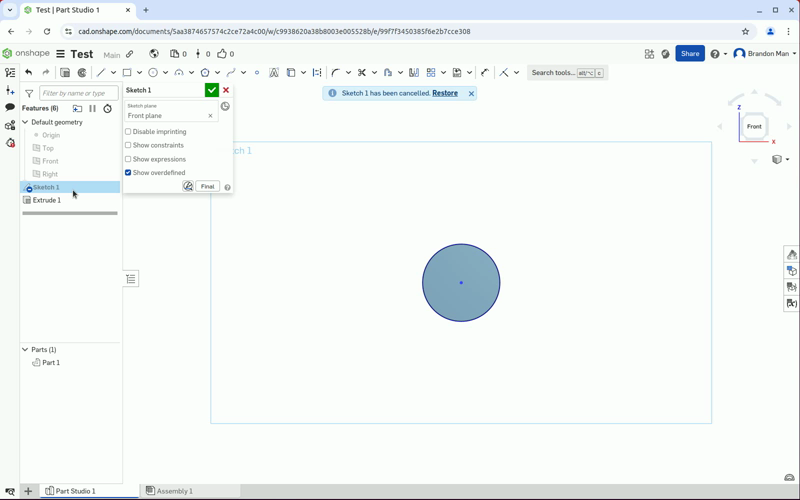
mouse_move(229, 92)
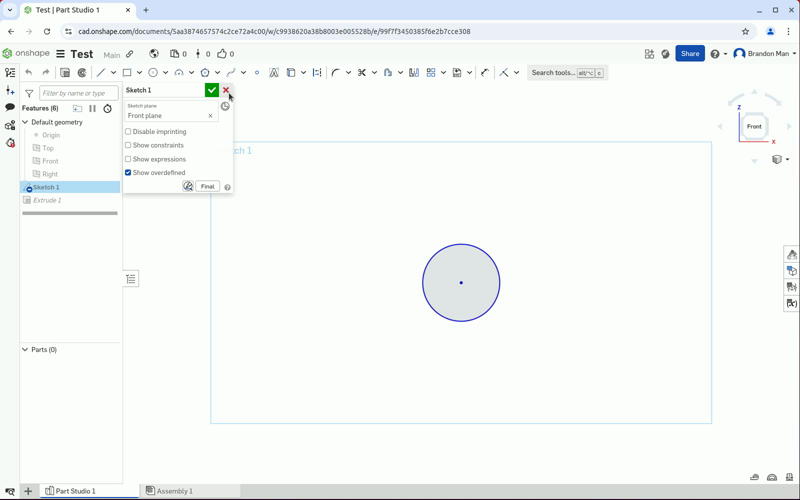
click(229, 92)
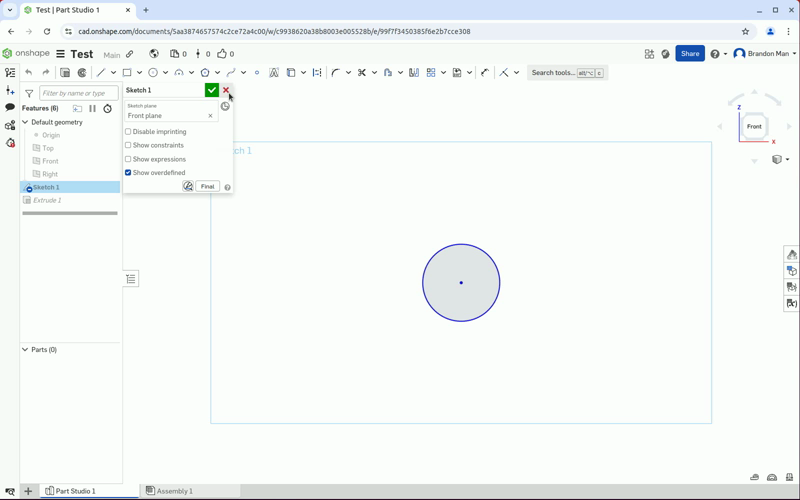
key(shift+s)
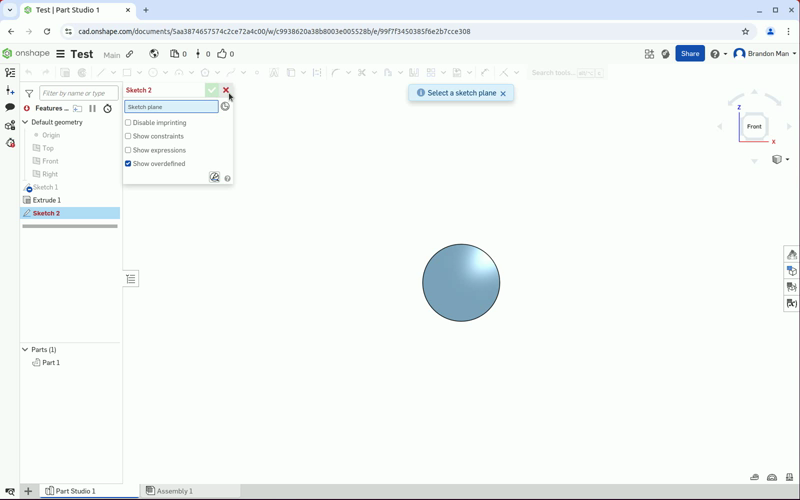
mouse_move(73, 163)
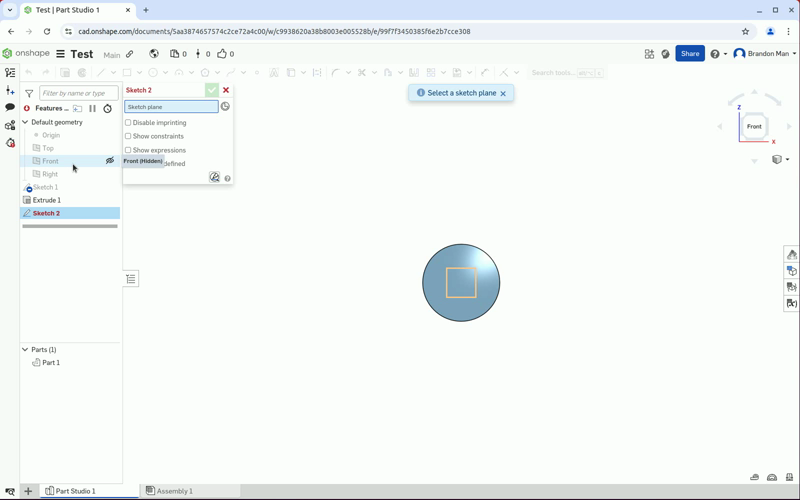
click(73, 163)
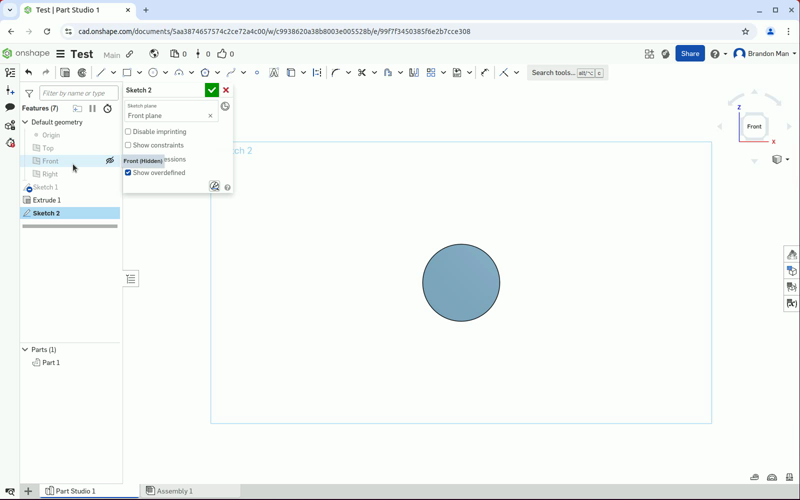
mouse_move(73, 352)
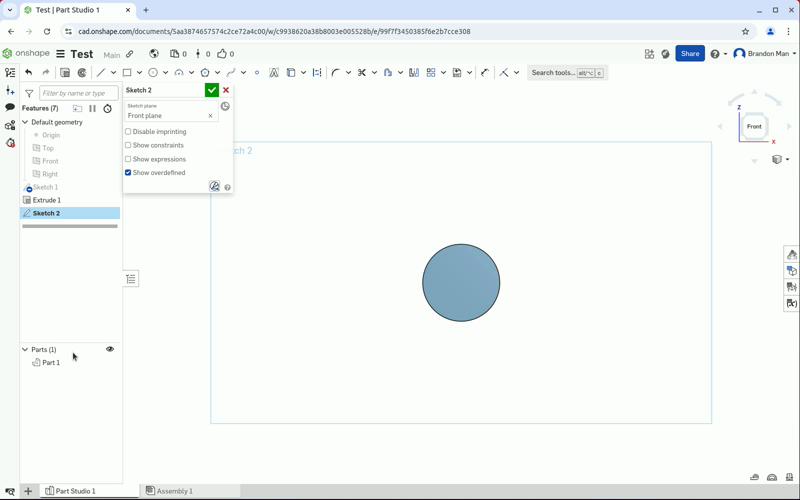
key(y)
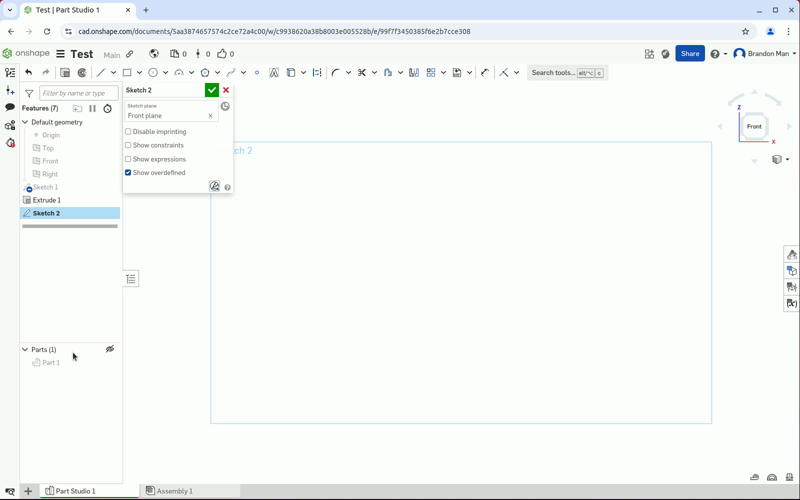
key(c)
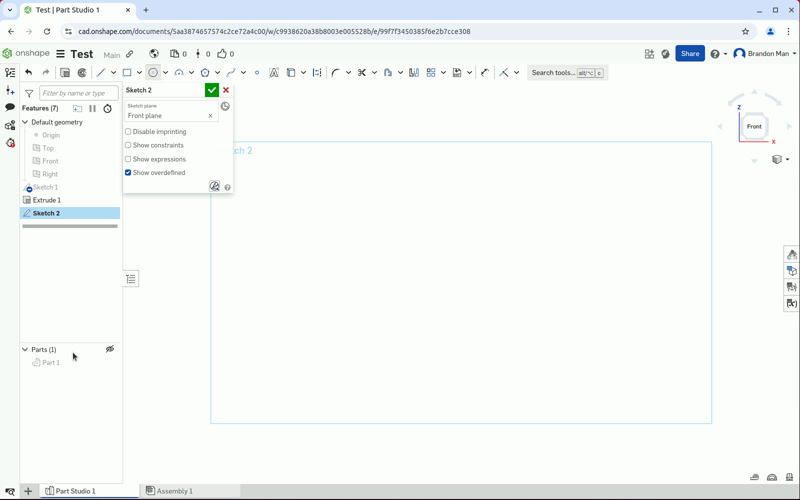
key_down(shift)
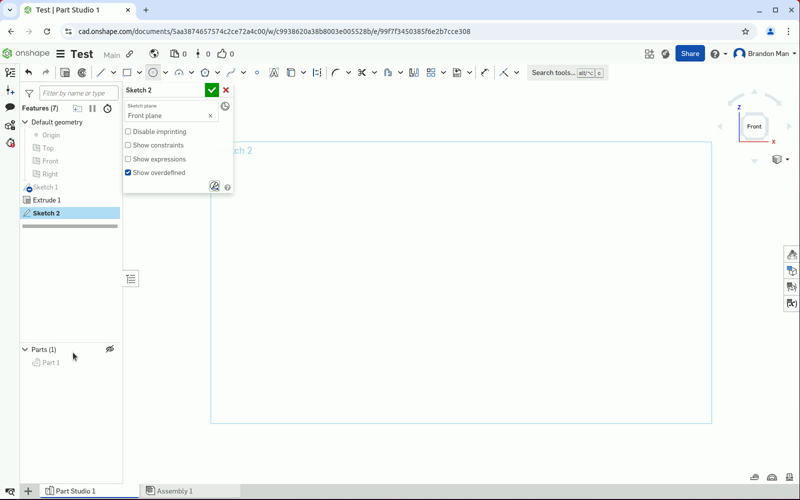
mouse_move(460, 282)
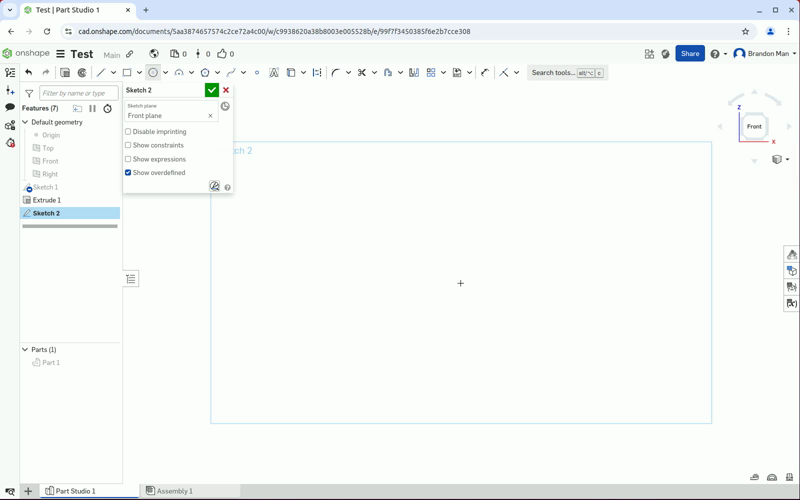
click(460, 282)
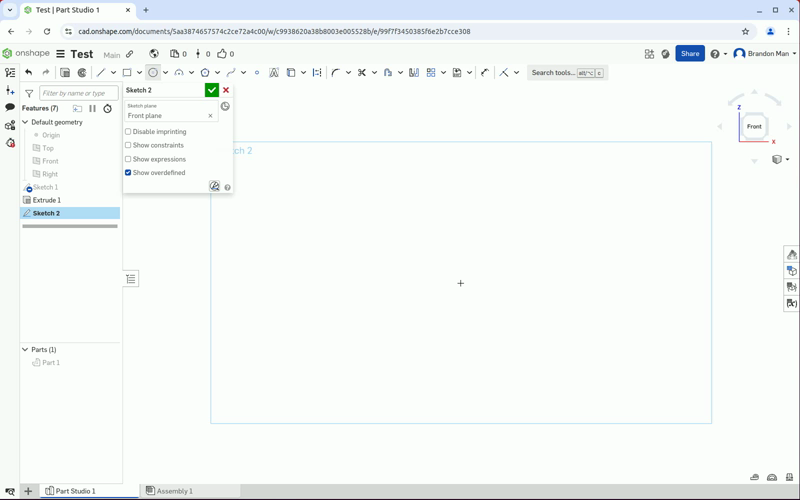
key_up(shift)
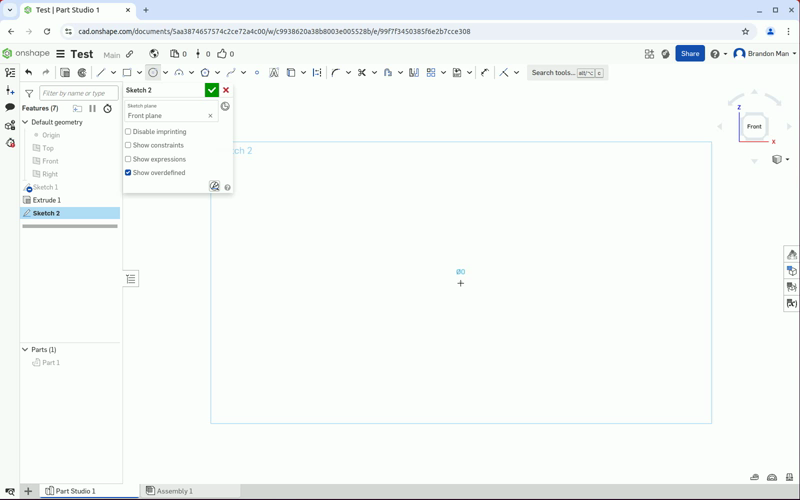
mouse_move(472, 282)
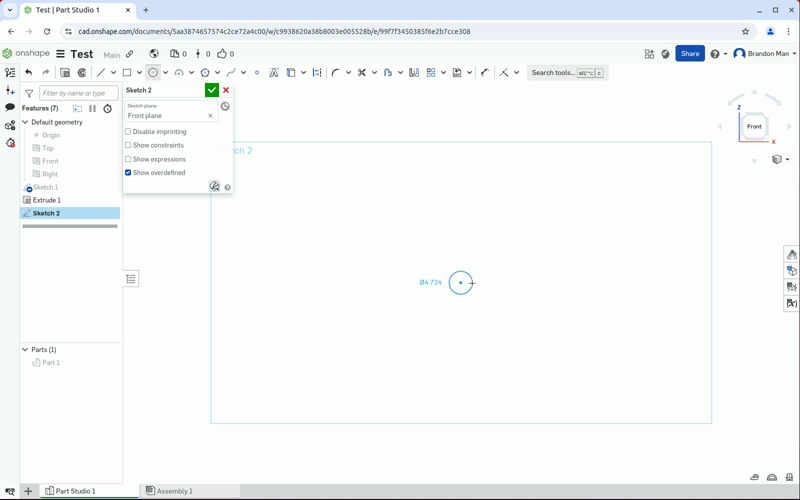
click(472, 282)
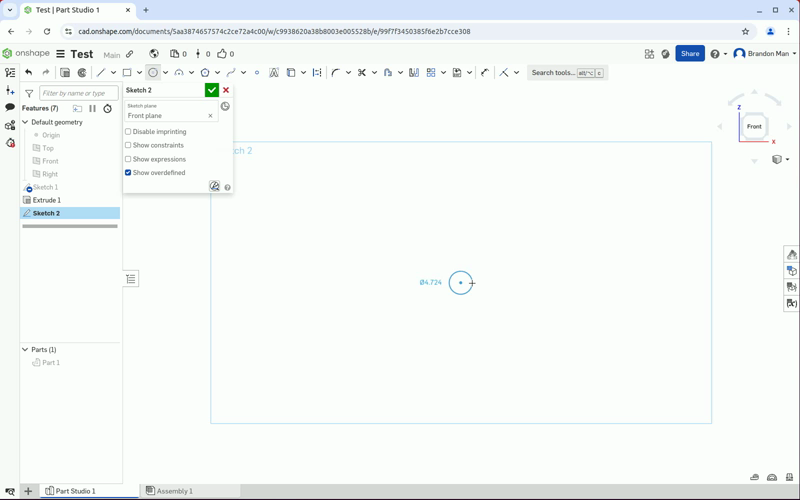
key(esc)
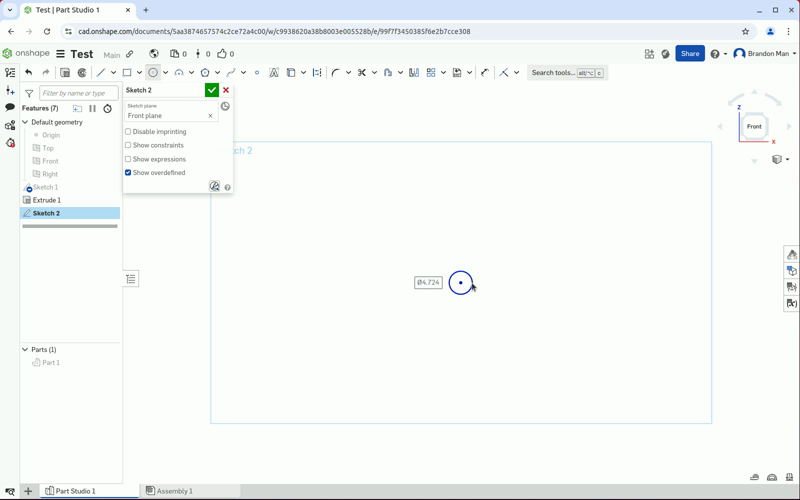
mouse_move(464, 290)
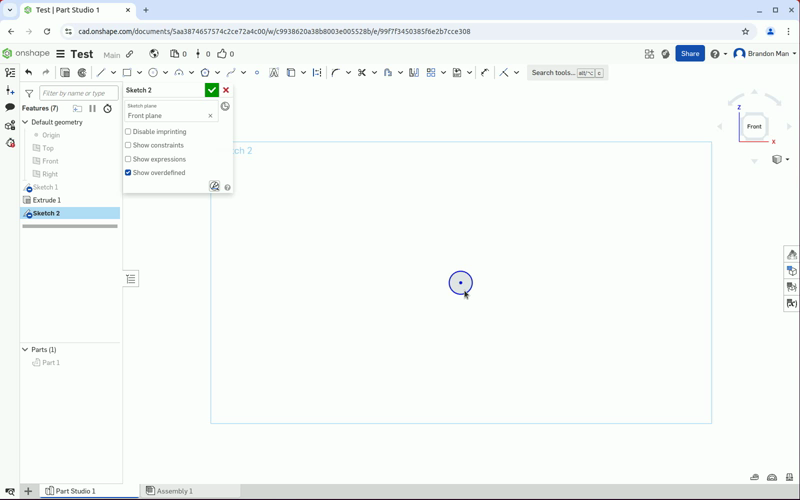
scroll(6)
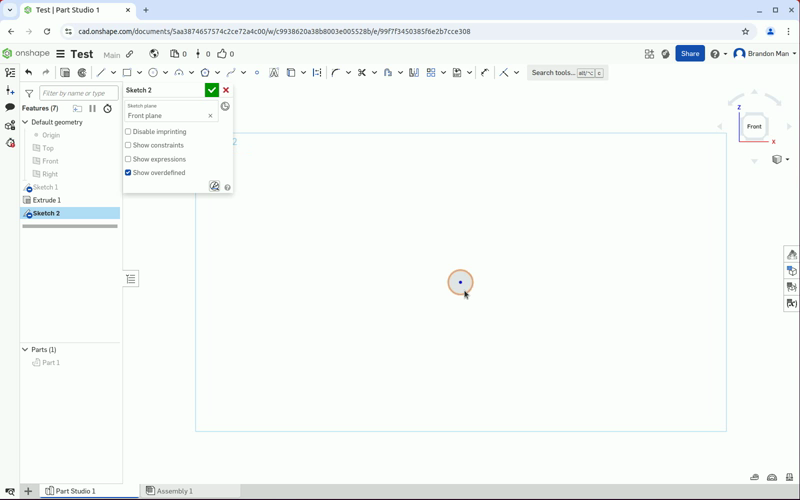
scroll(6)
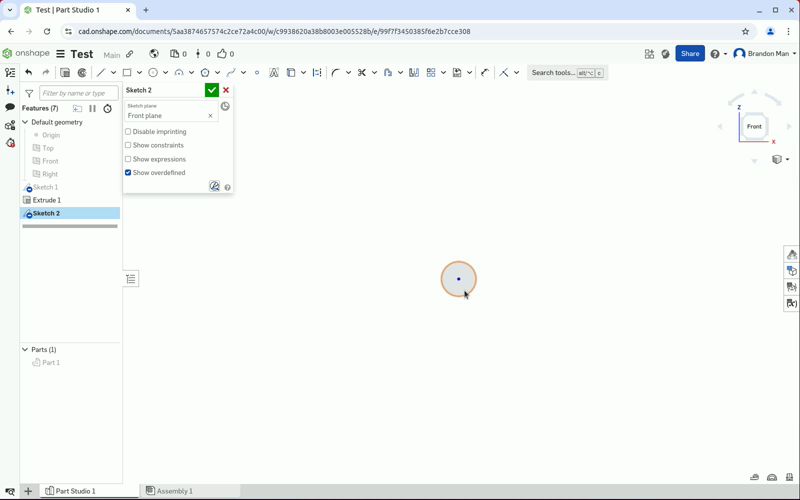
scroll(6)
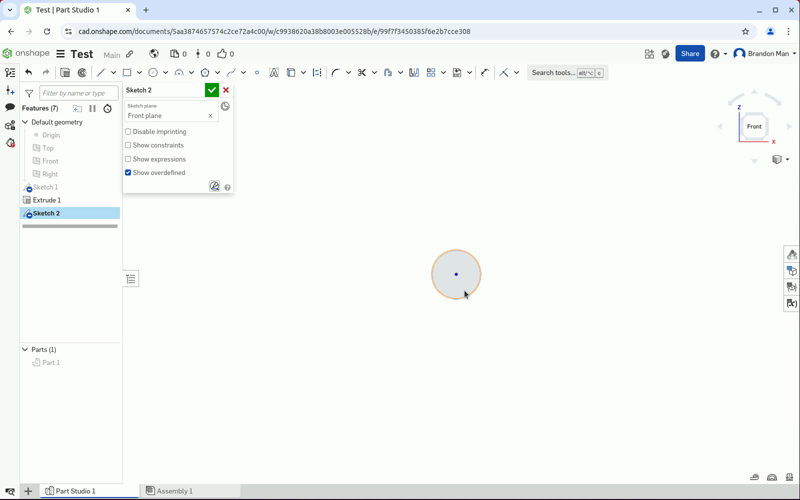
scroll(6)
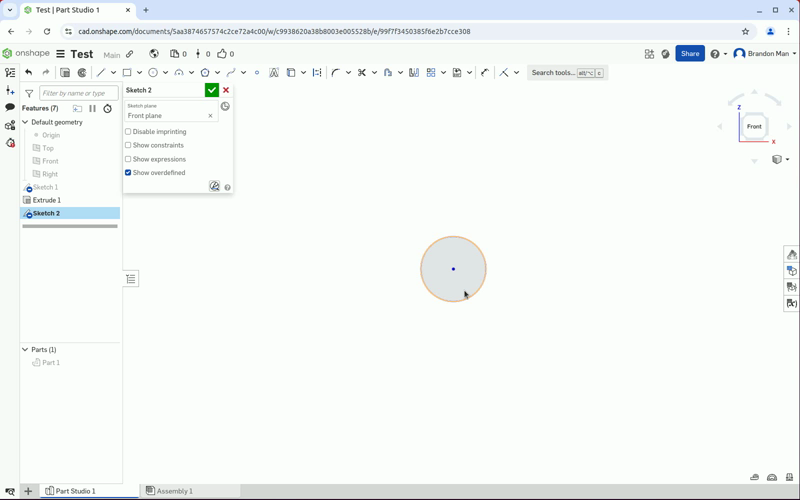
scroll(6)
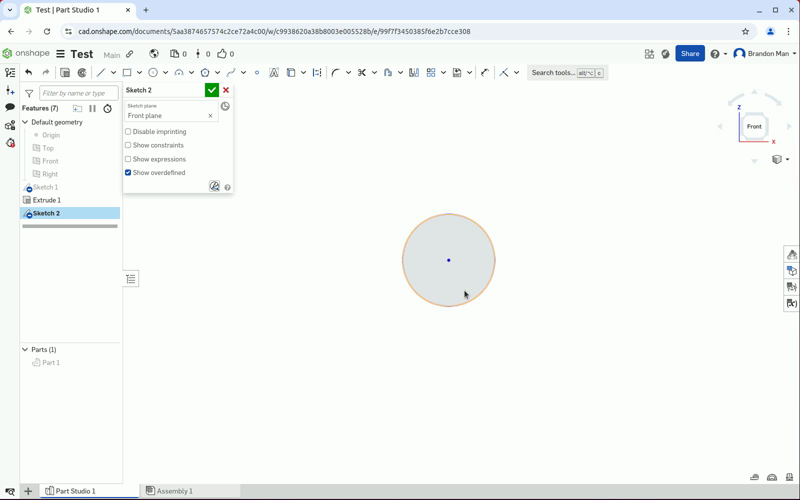
scroll(6)
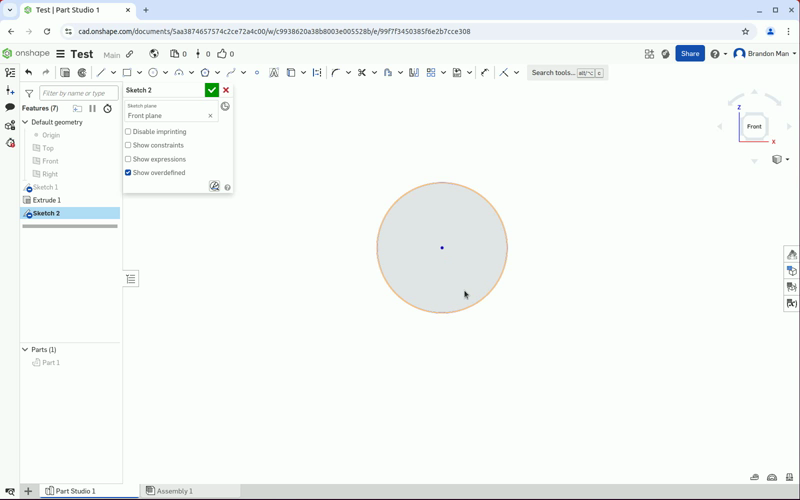
scroll(6)
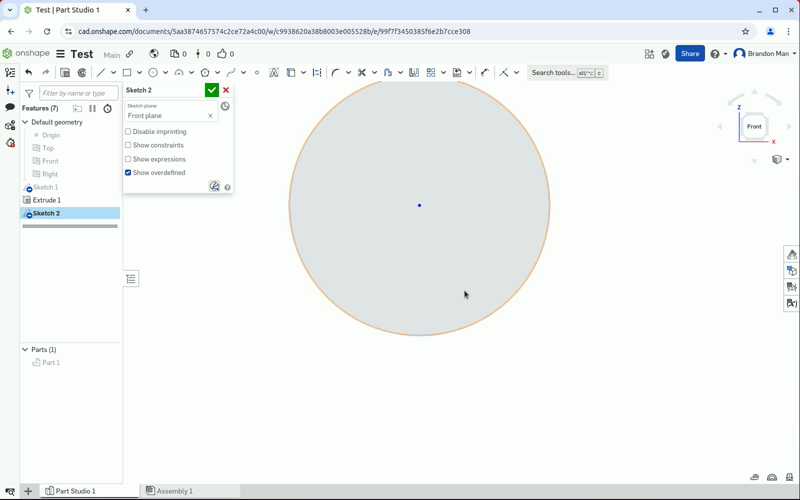
click(464, 290)
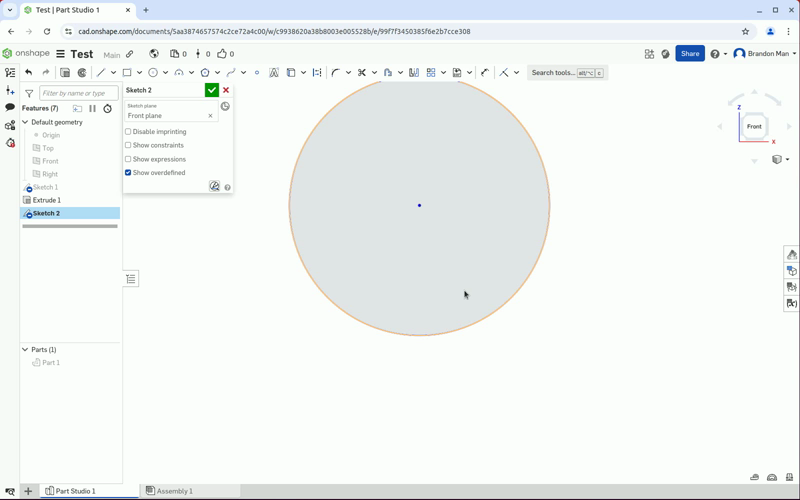
scroll(-6)
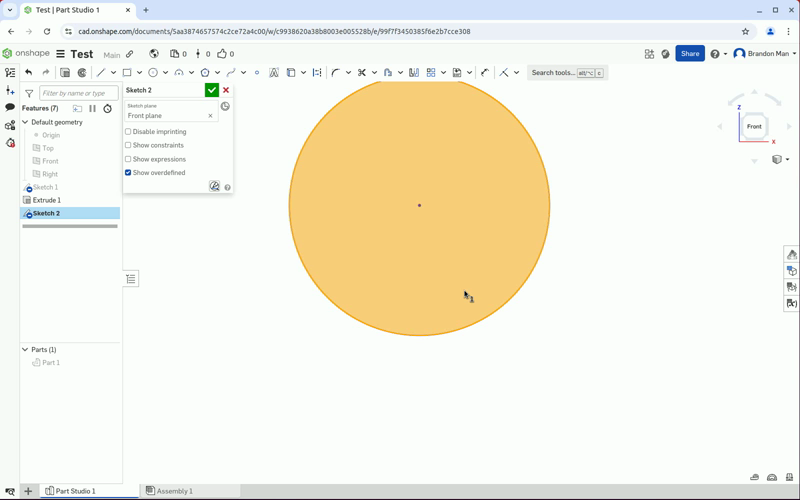
scroll(-6)
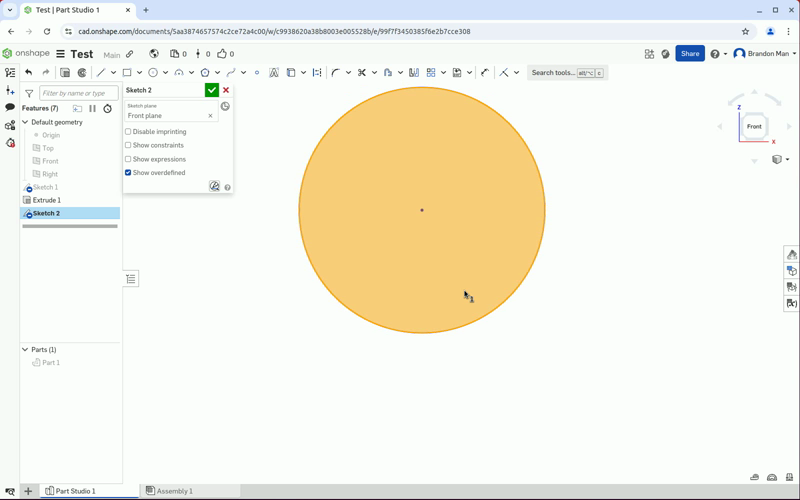
scroll(-6)
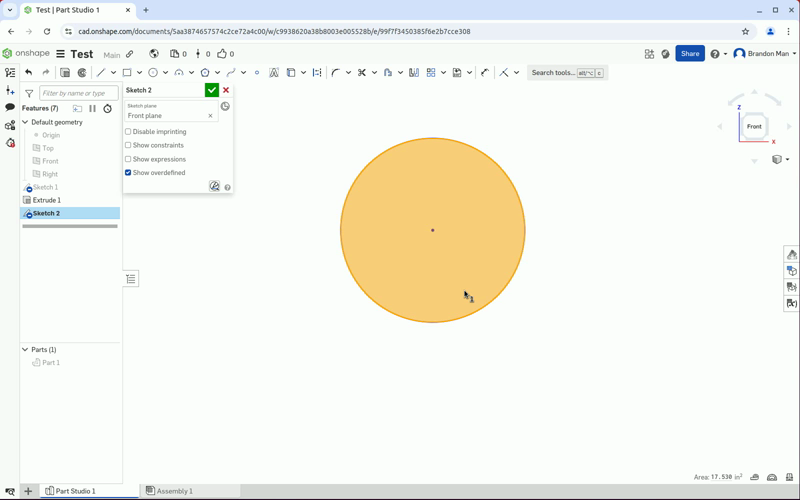
scroll(-6)
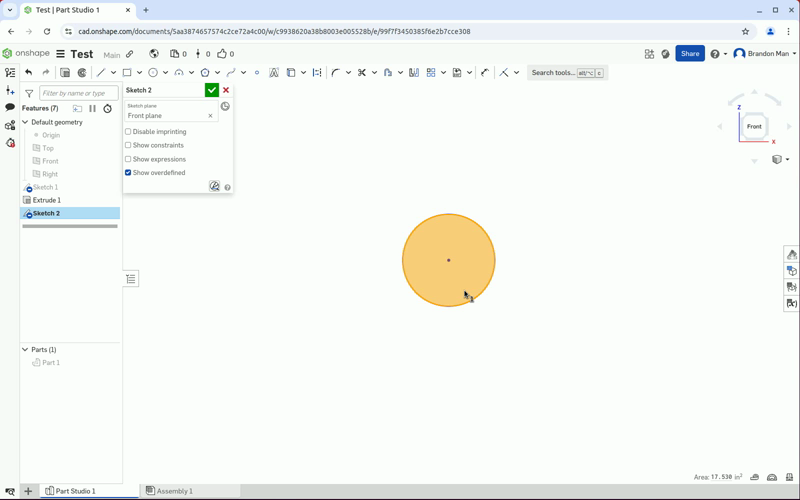
scroll(-6)
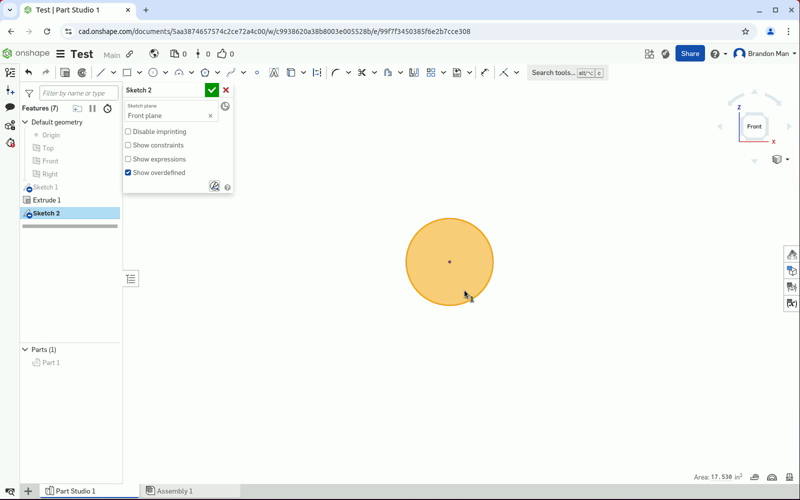
scroll(-6)
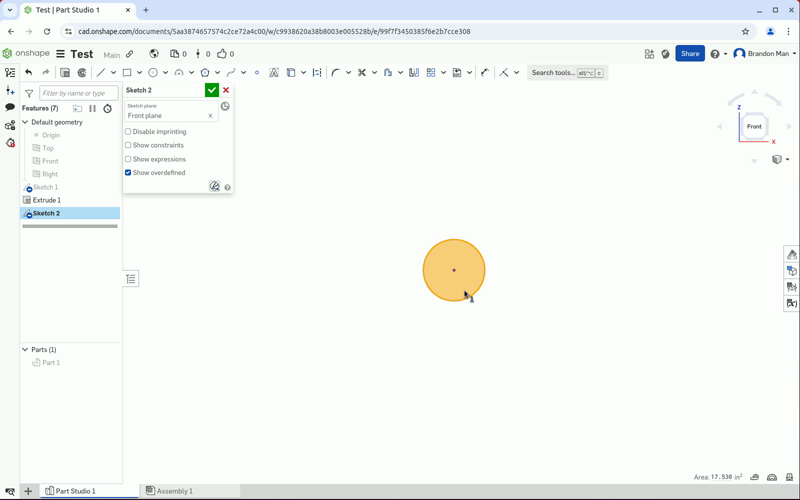
scroll(-6)
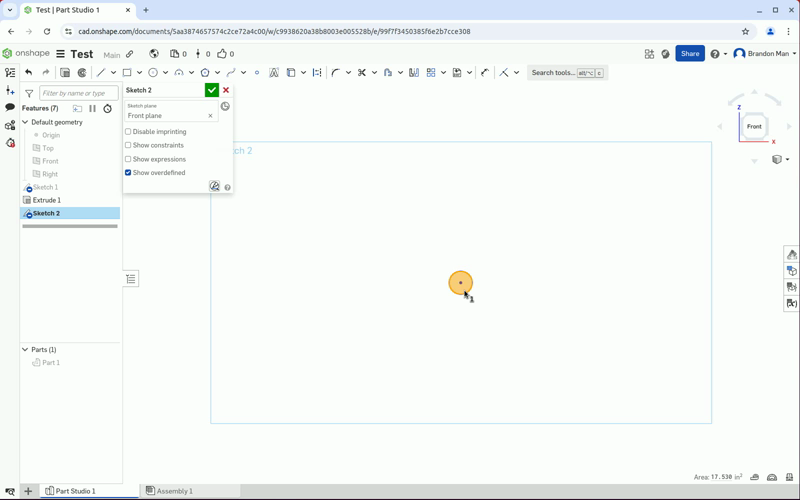
mouse_move(73, 352)
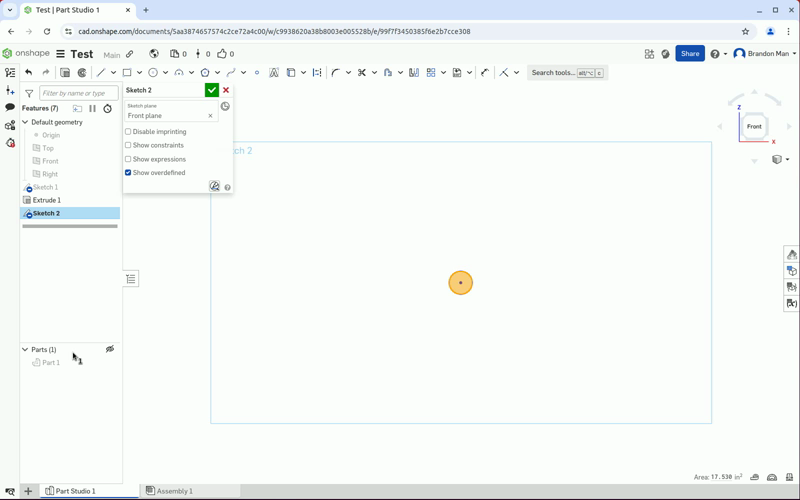
key(shift+y)
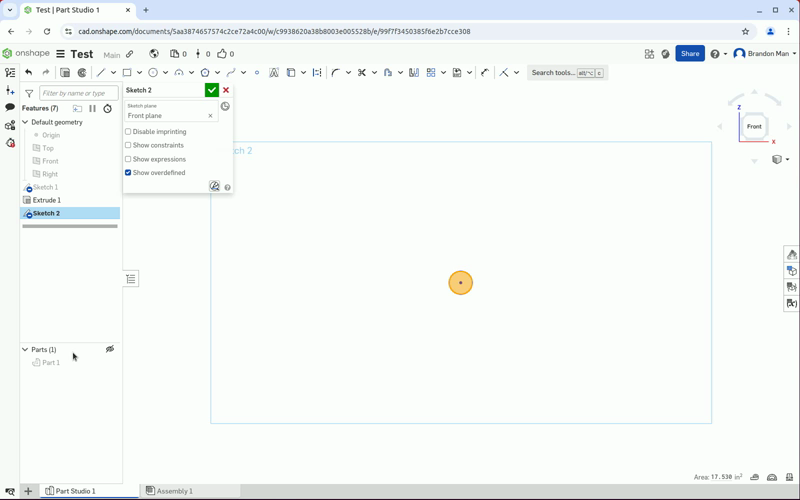
key(shift+e)
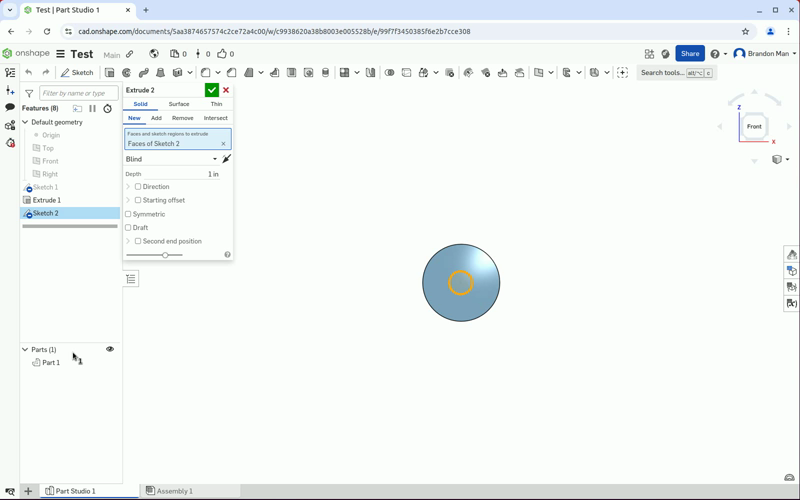
mouse_move(143, 106)
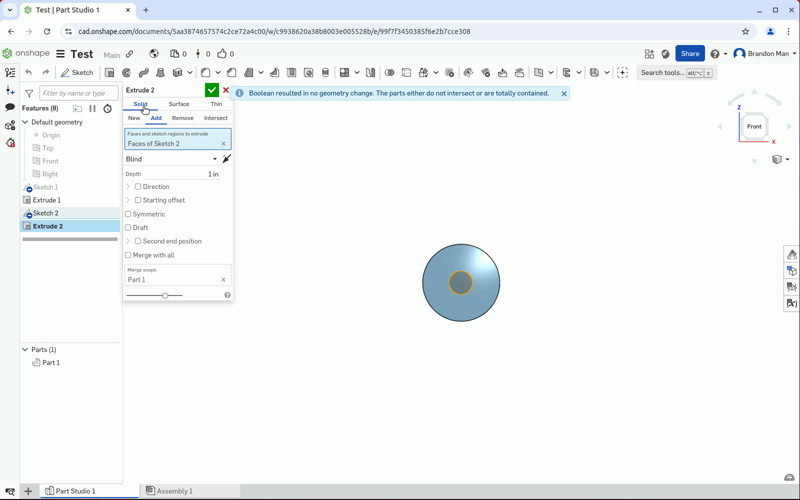
click(143, 106)
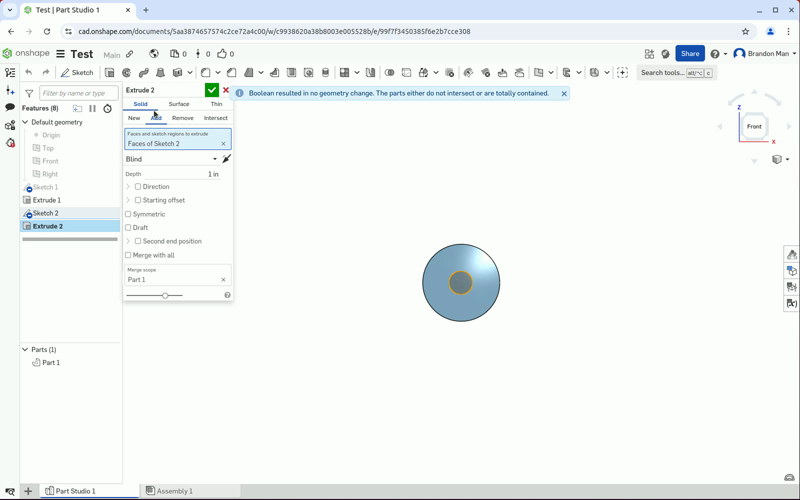
mouse_move(186, 120)
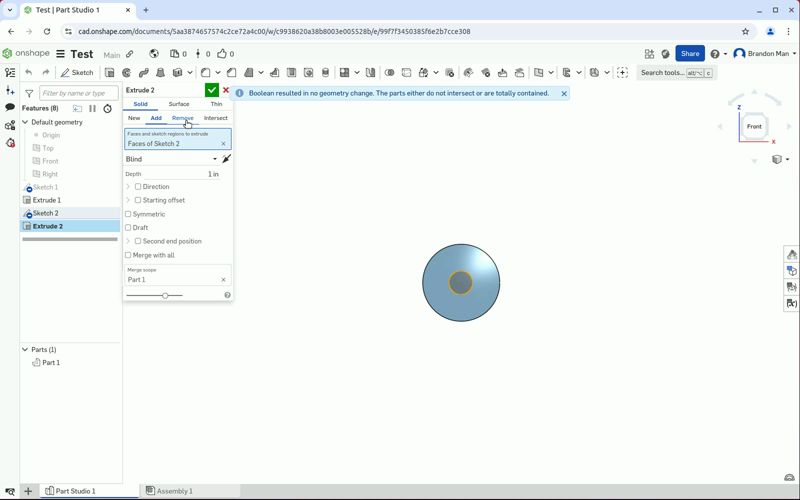
click(186, 120)
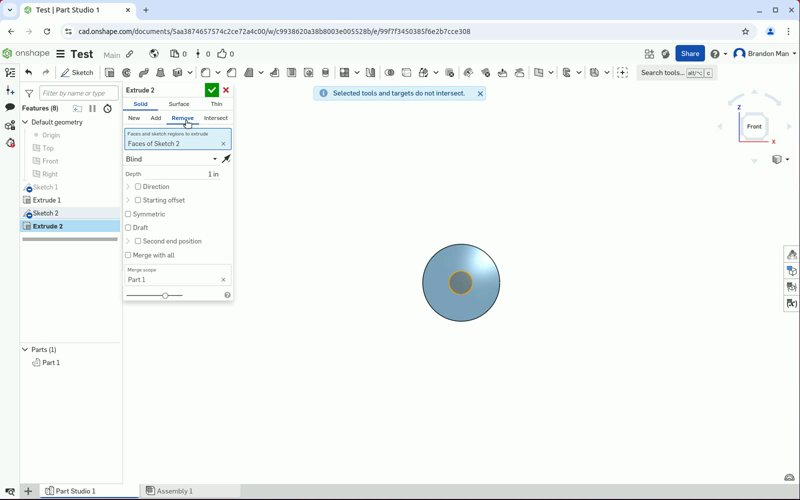
key(tab, 4)
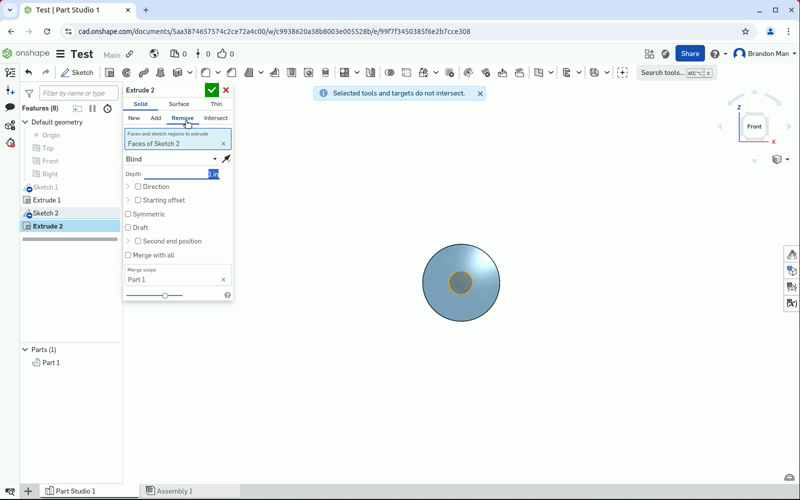
text(-15.405)
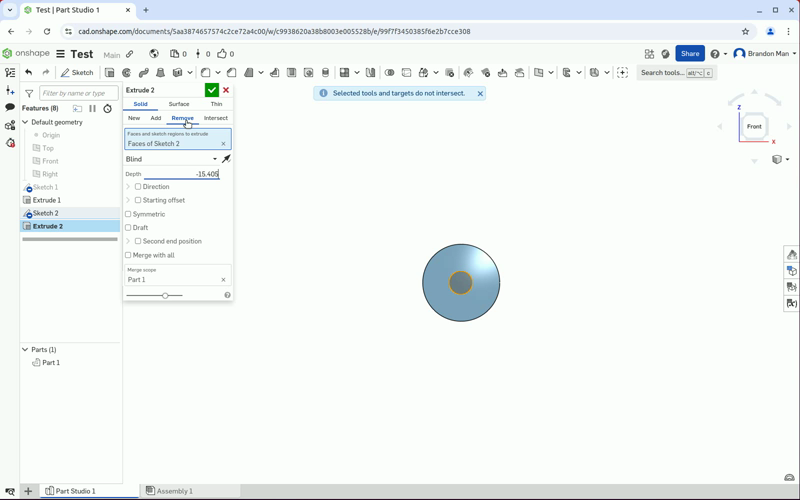
key(tab, 6)
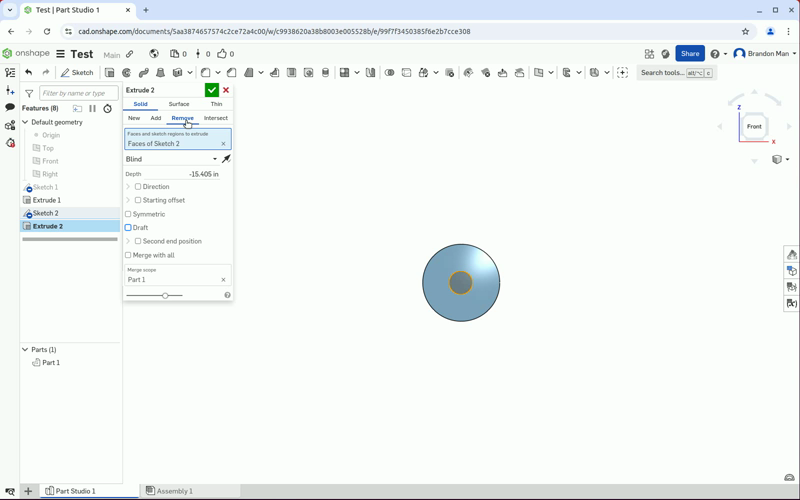
key(space)
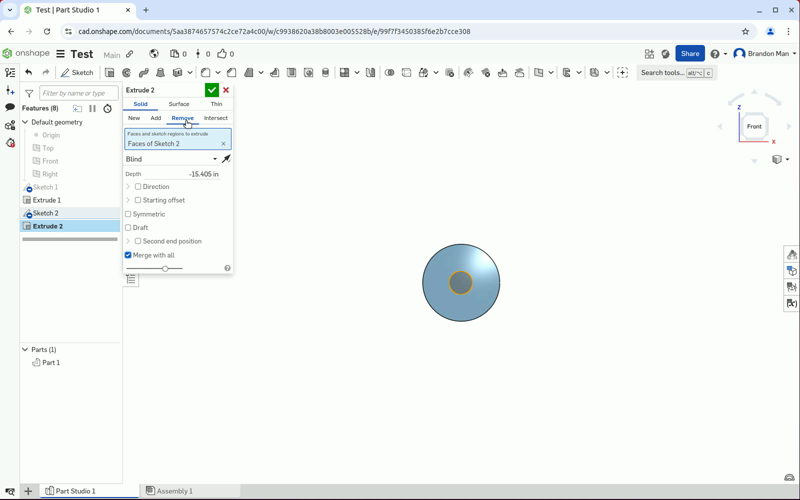
key(enter)
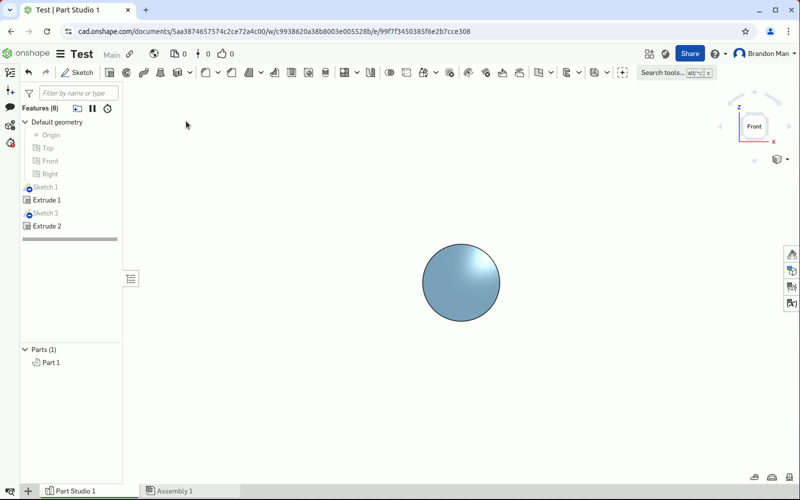
key(shift+h)
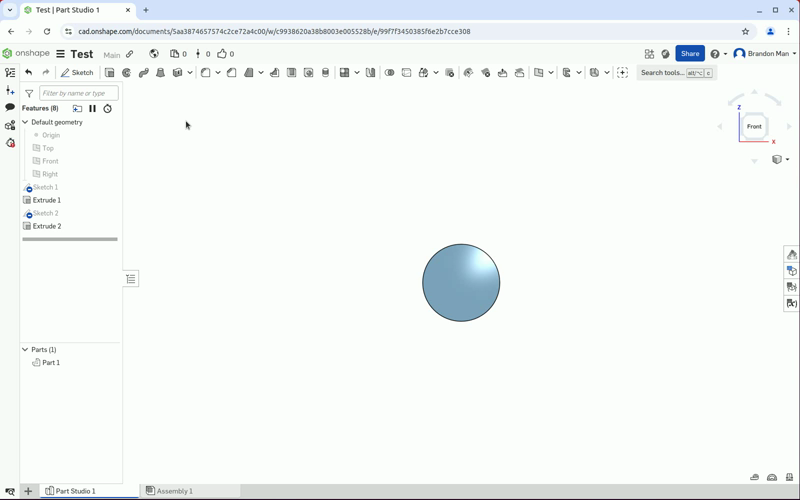
key(shift+h)
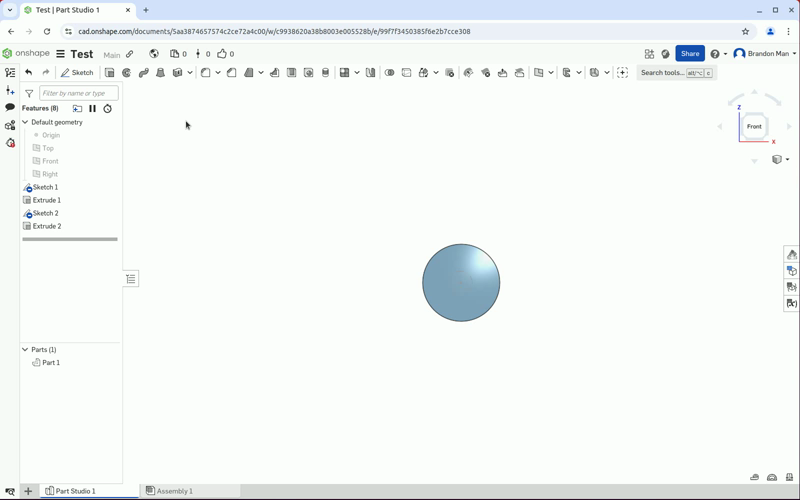
key(shift+7)
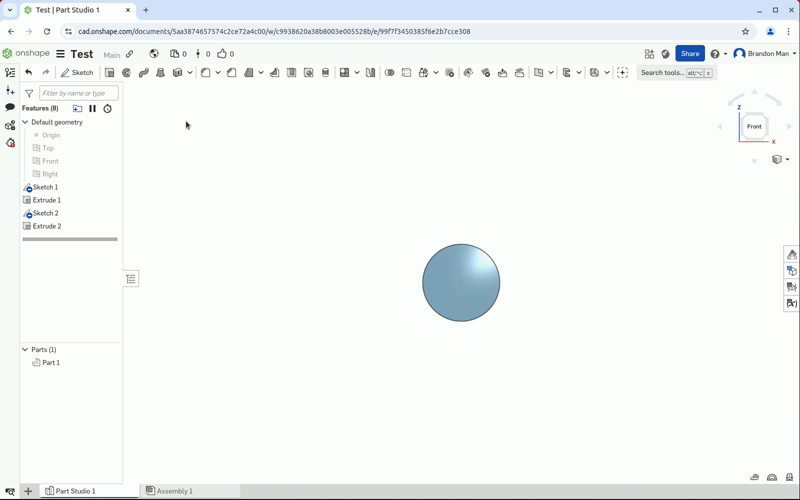
key(left, 2)
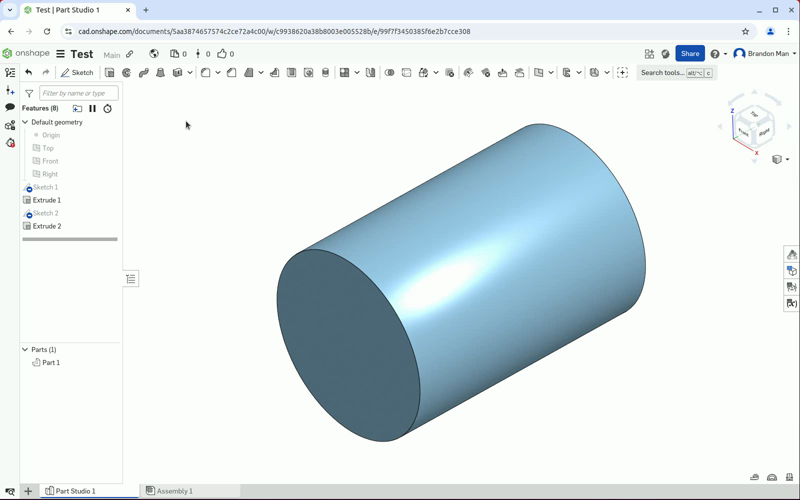
key(down, 2)
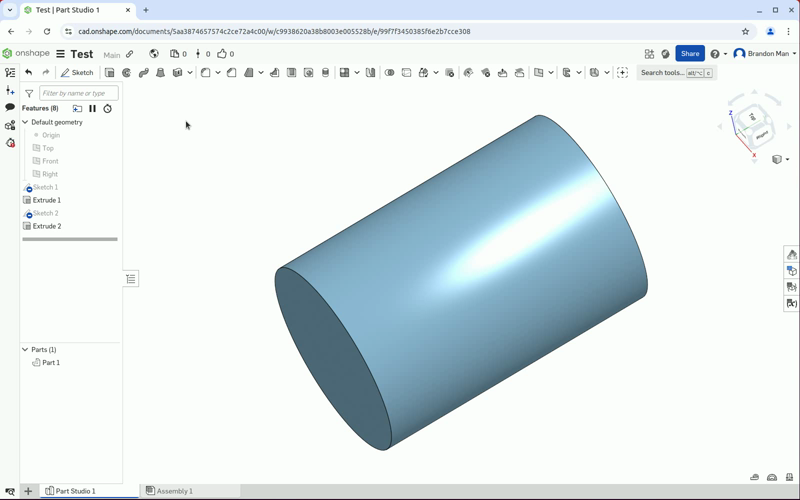
key(up, 2)
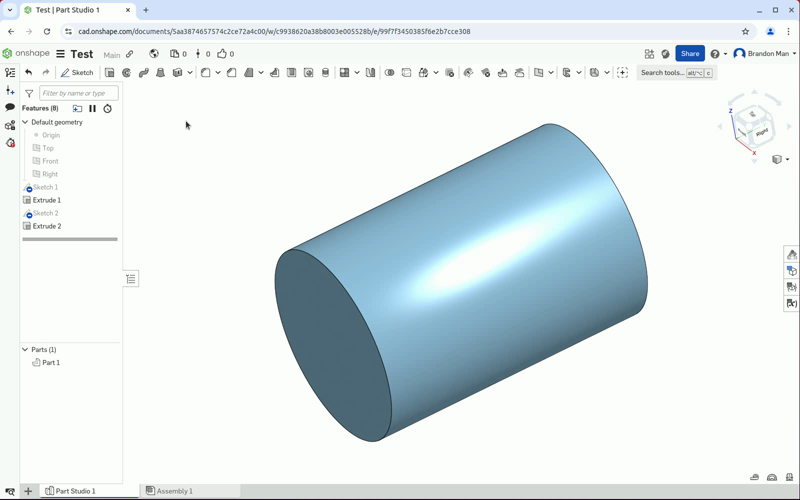
key(right, 2)
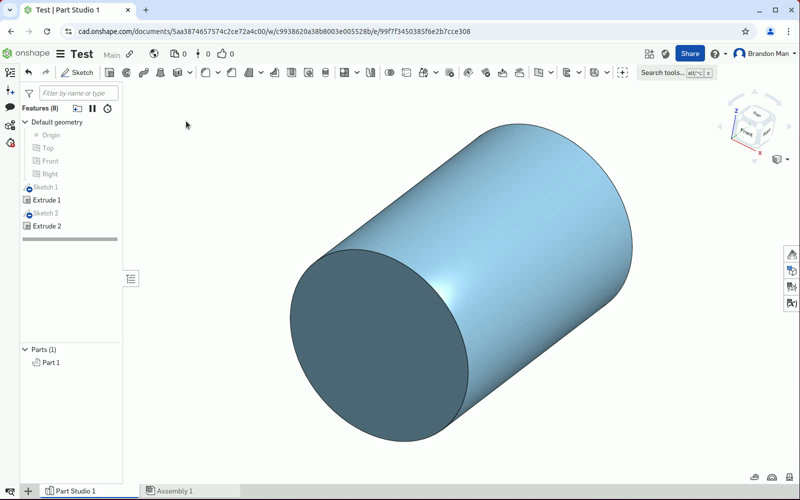
mouse_move(73, 189)
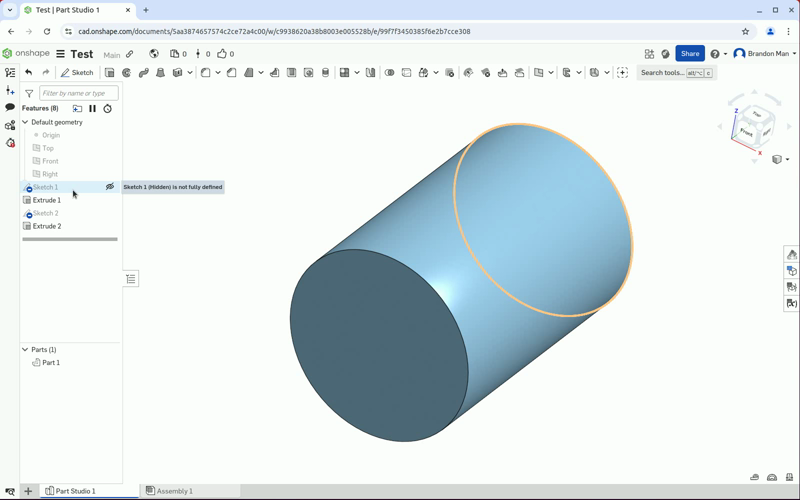
click(73, 189)